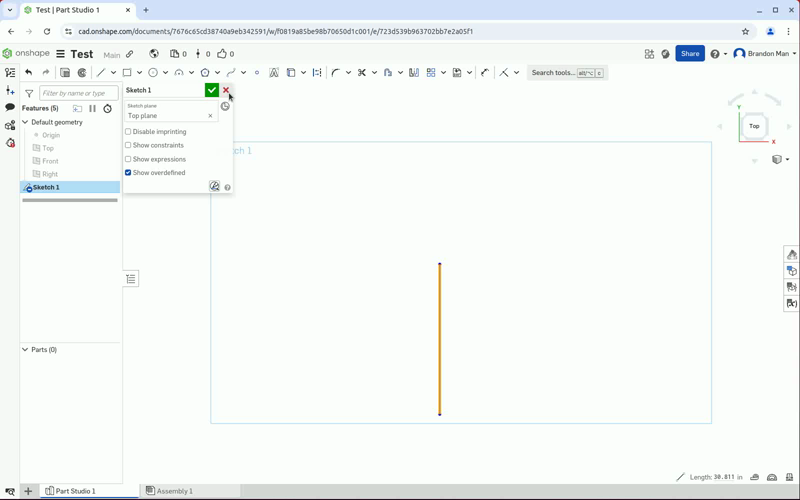
key(shift+h)
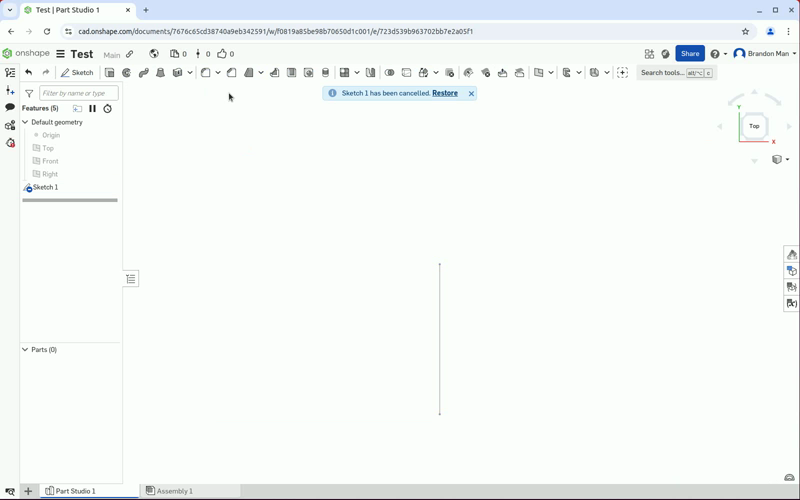
key(shift+s)
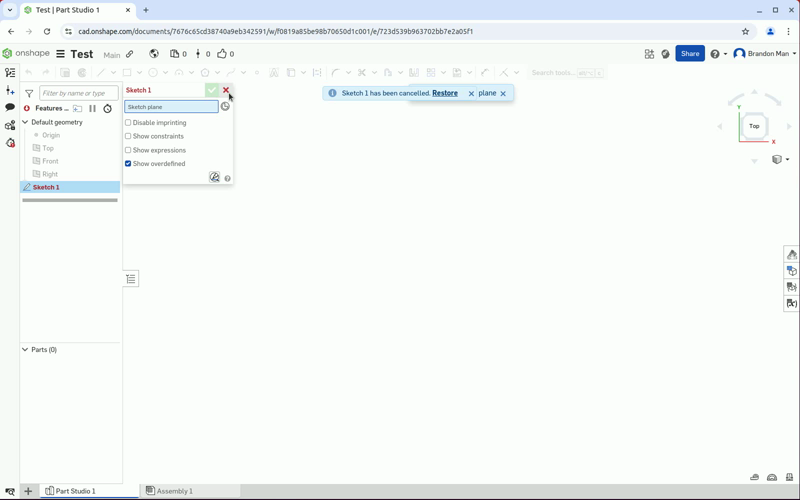
mouse_move(73, 150)
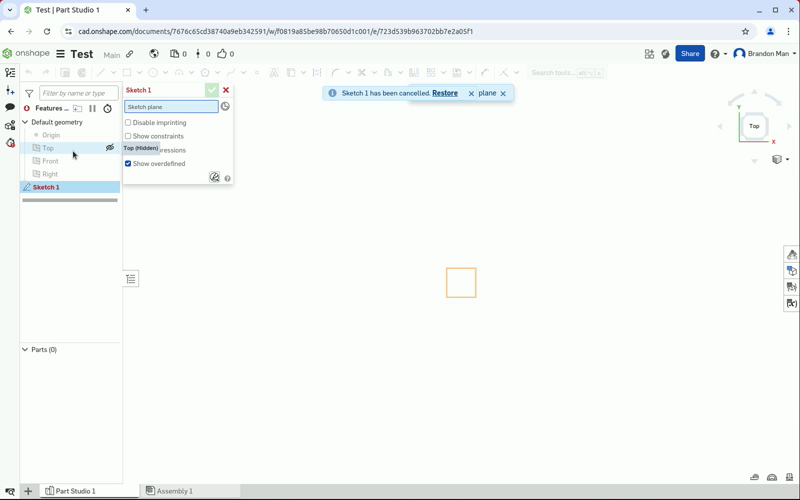
click(73, 150)
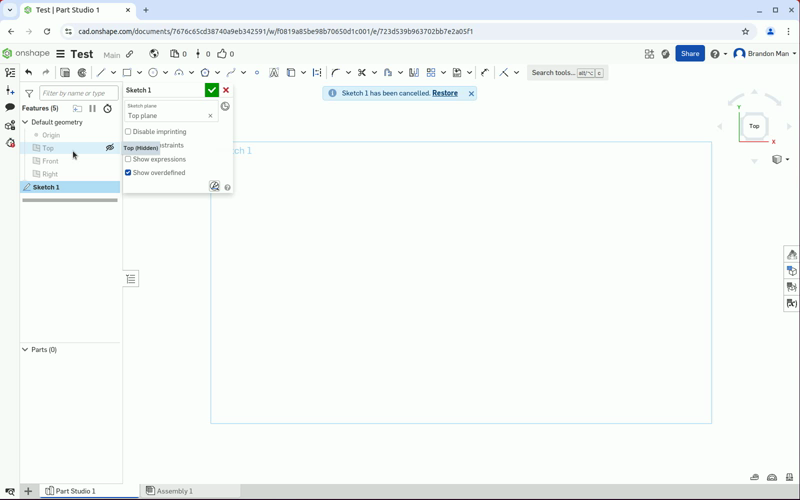
mouse_move(73, 352)
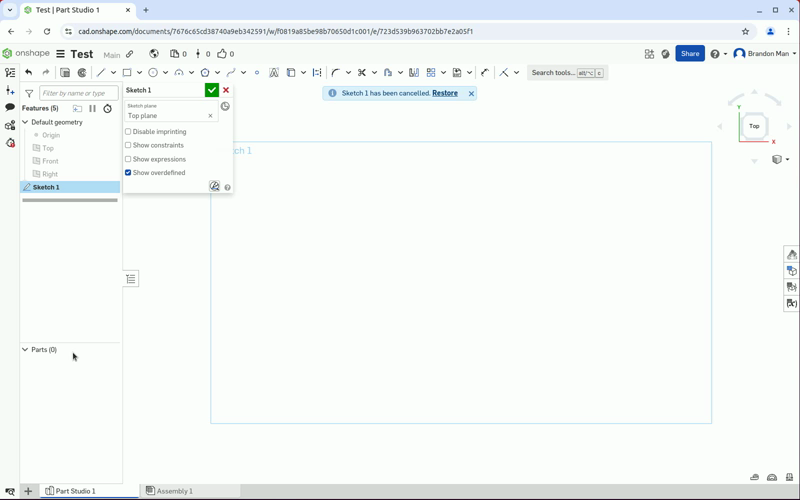
key(y)
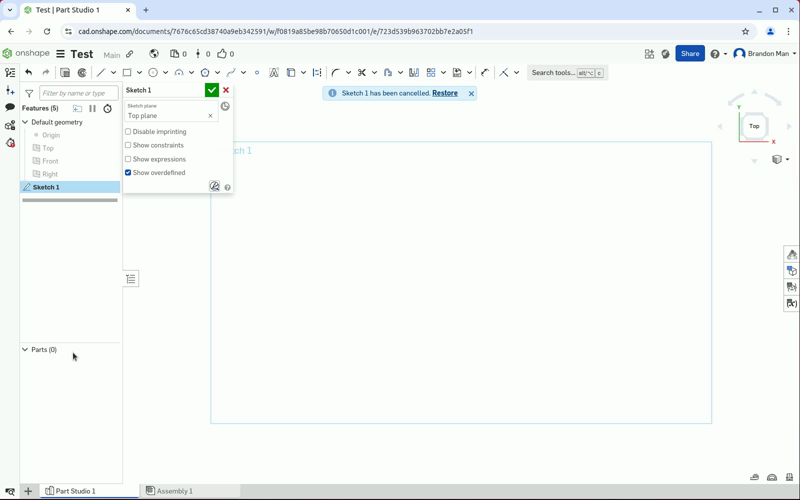
key(c)
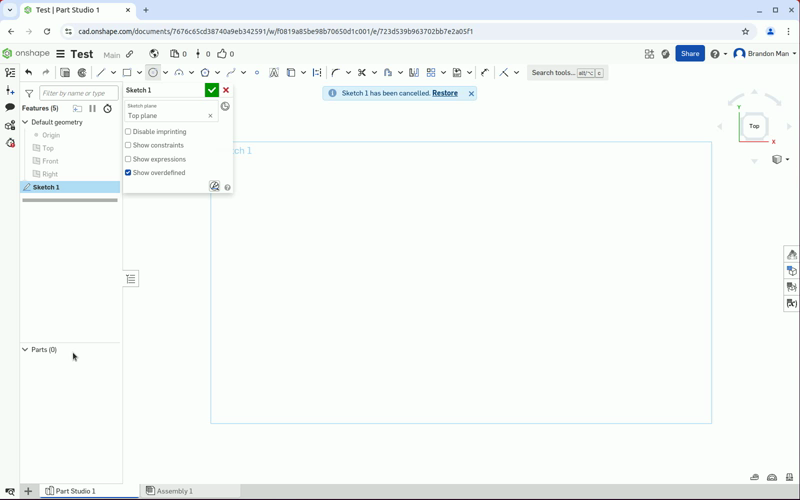
key_down(shift)
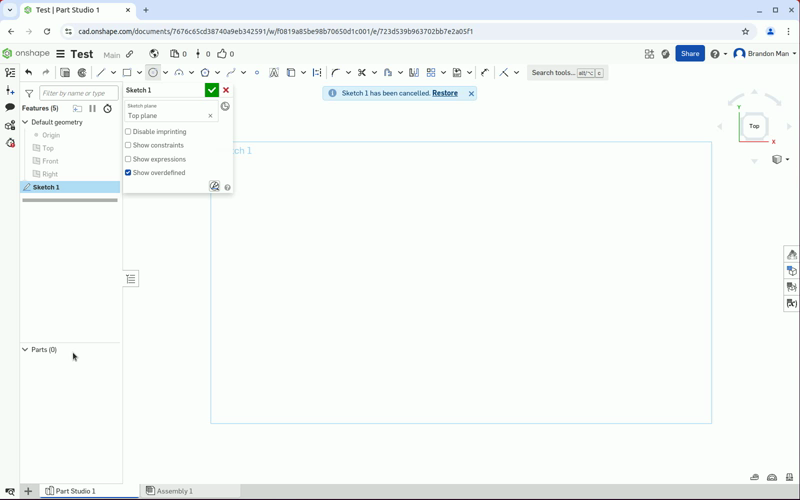
mouse_move(461, 282)
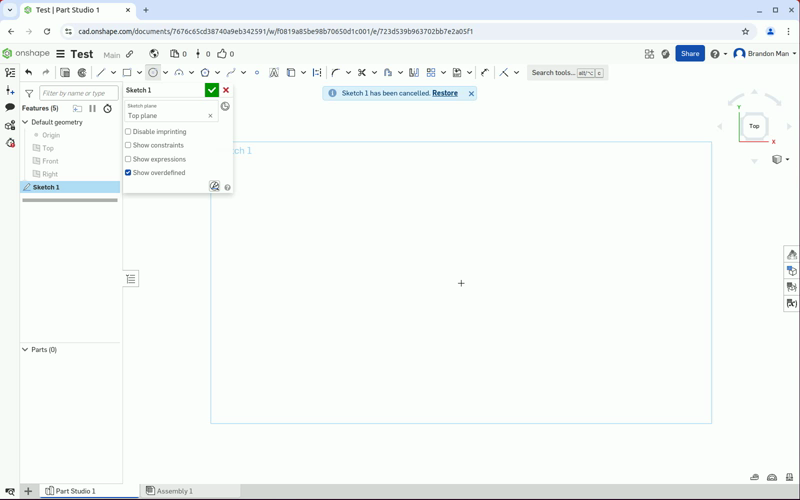
click(461, 282)
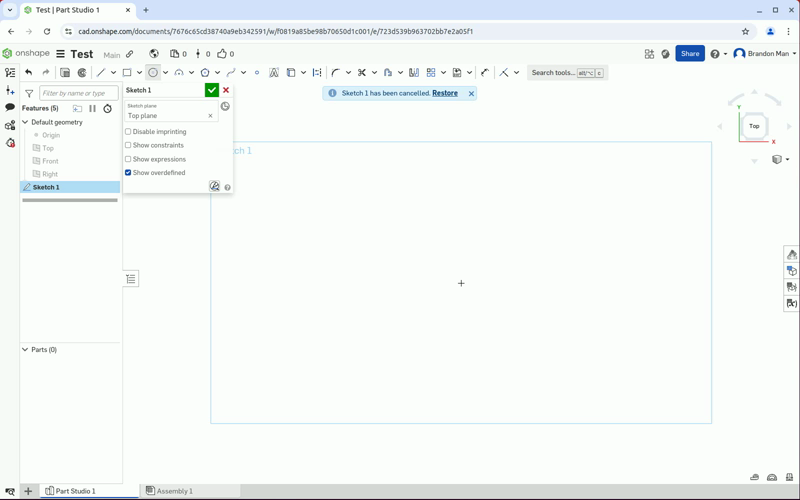
key_up(shift)
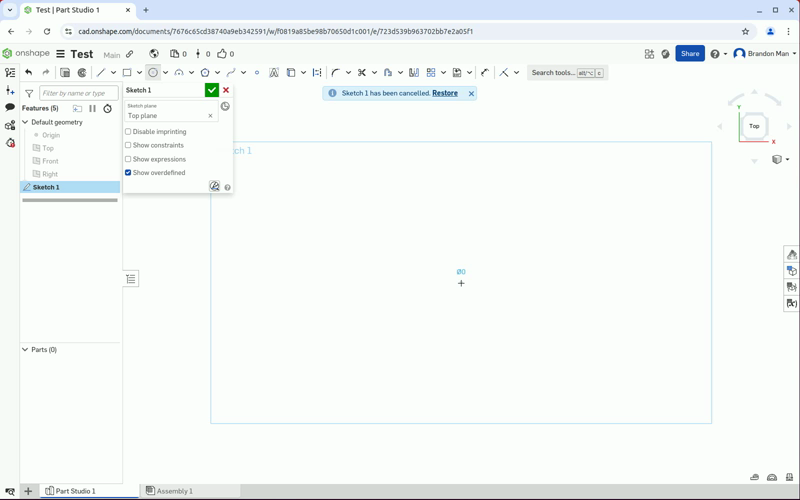
mouse_move(527, 282)
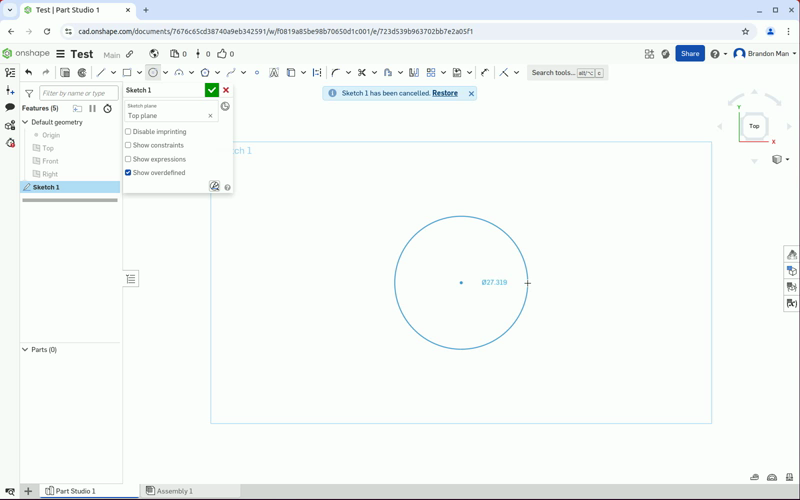
click(527, 282)
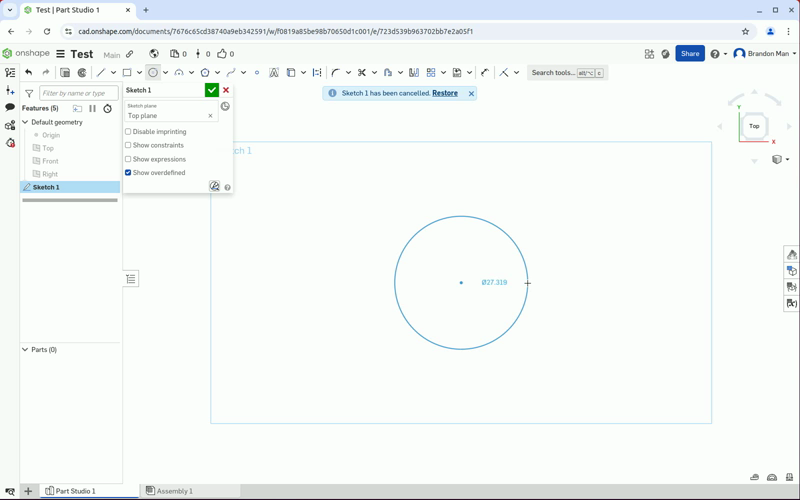
key(esc)
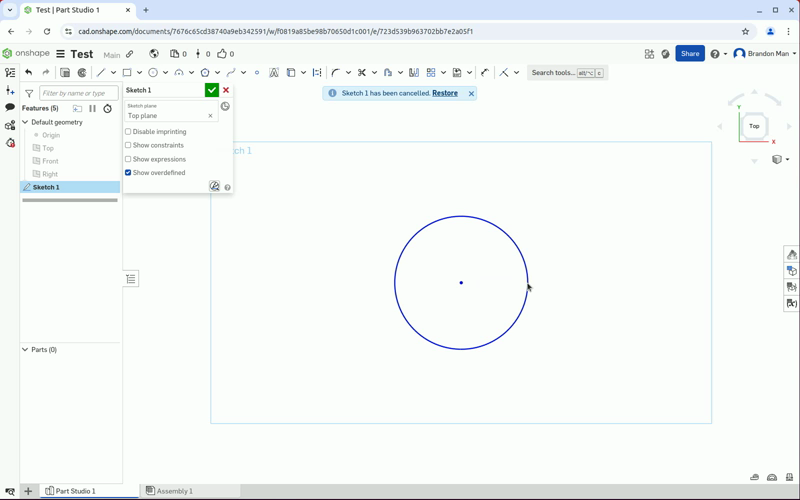
key(c)
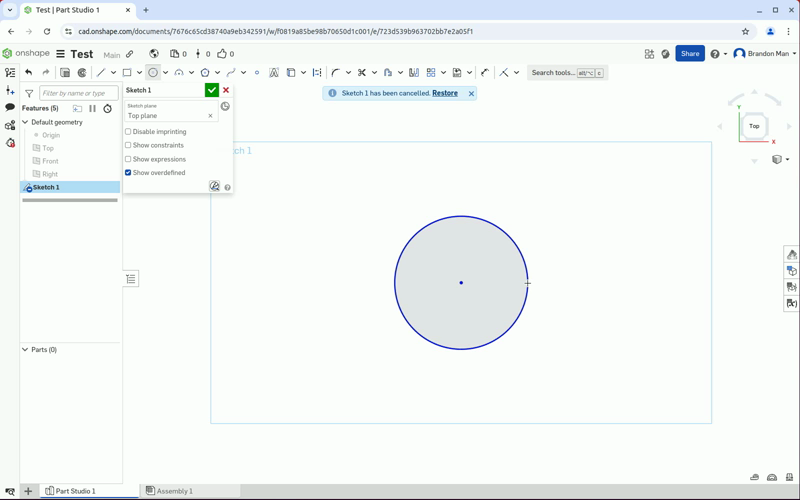
key_down(shift)
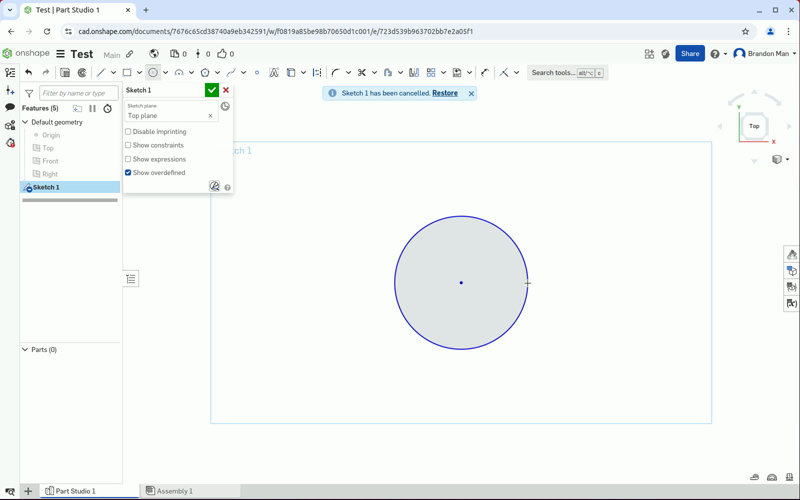
mouse_move(461, 282)
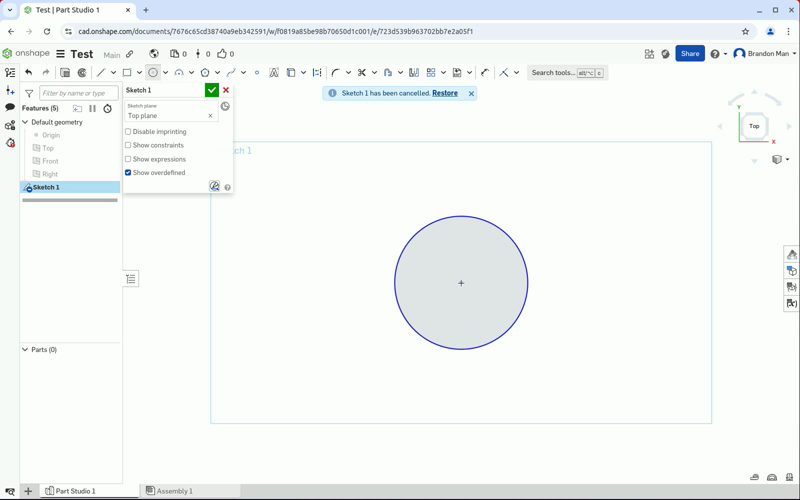
click(461, 282)
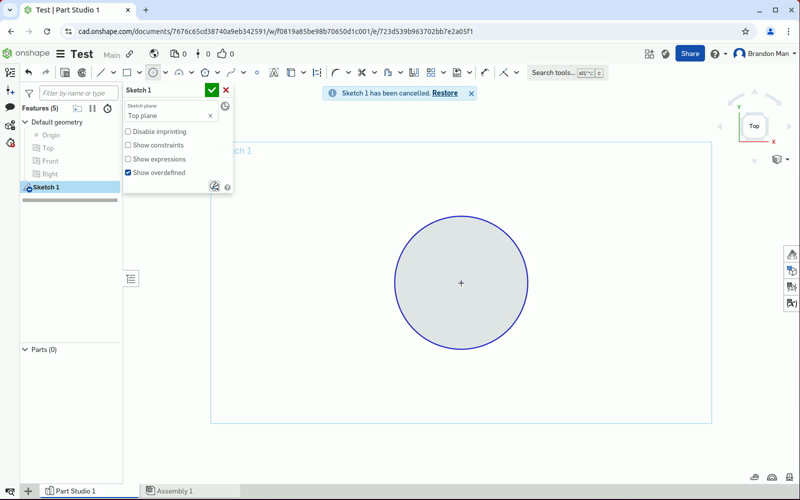
key_up(shift)
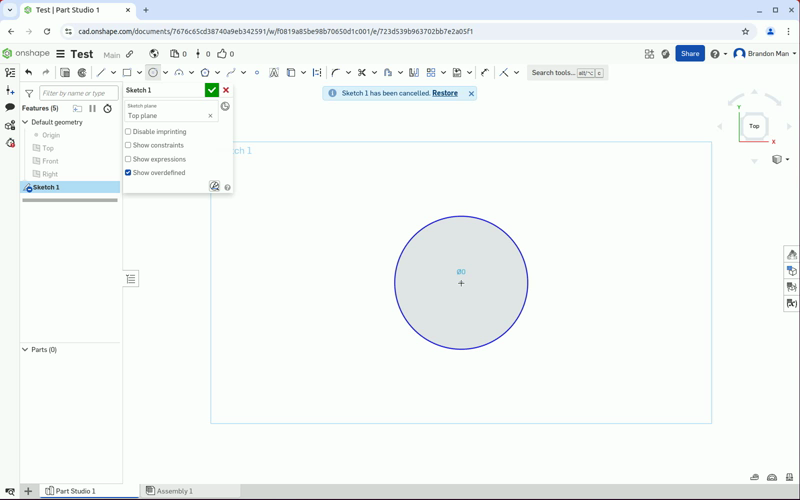
mouse_move(495, 282)
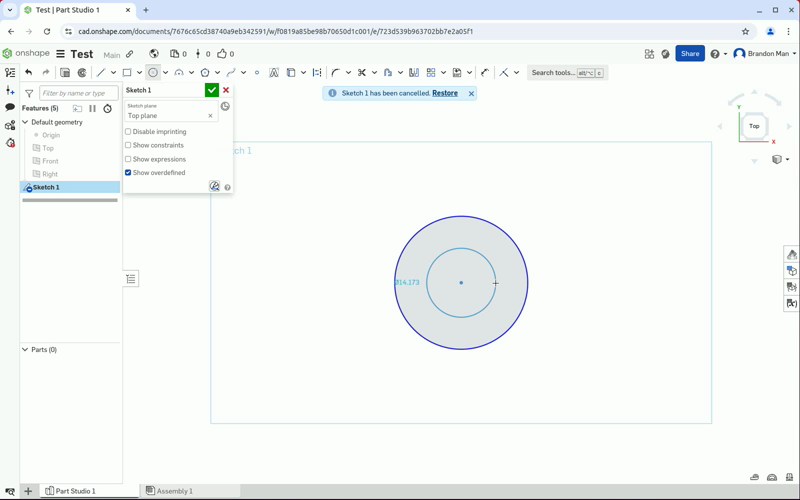
click(495, 282)
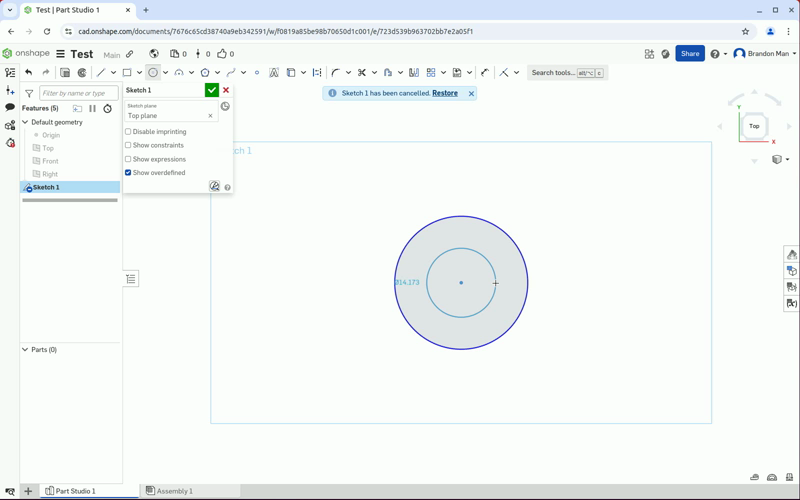
key(esc)
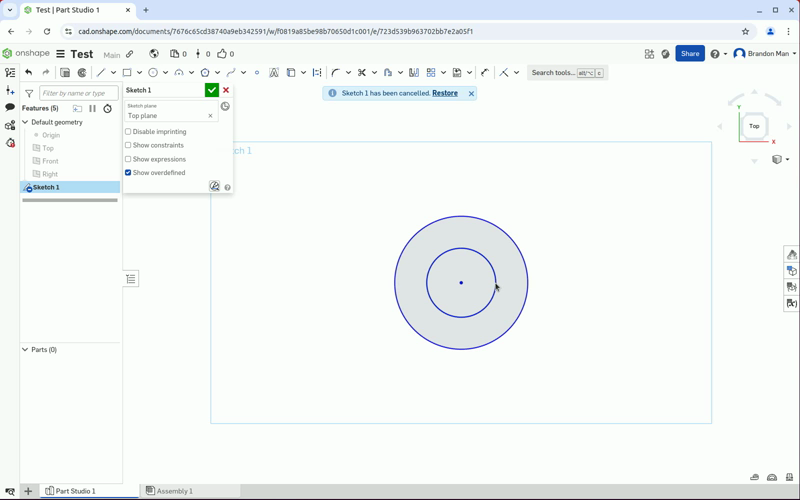
mouse_move(502, 300)
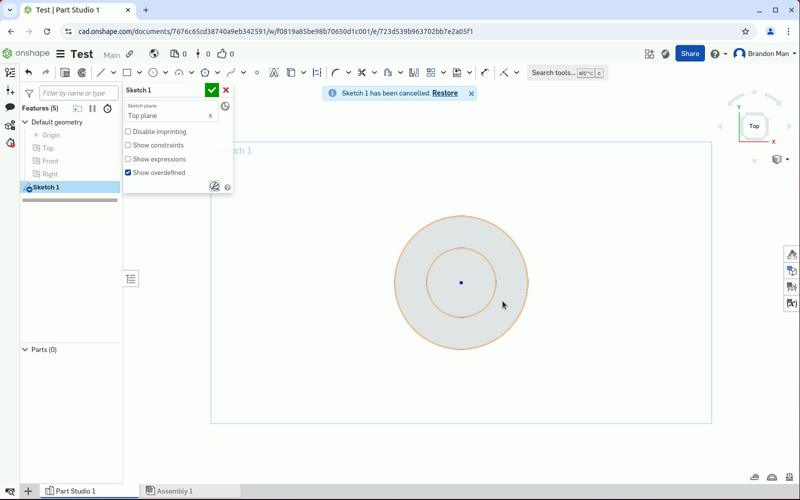
click(502, 300)
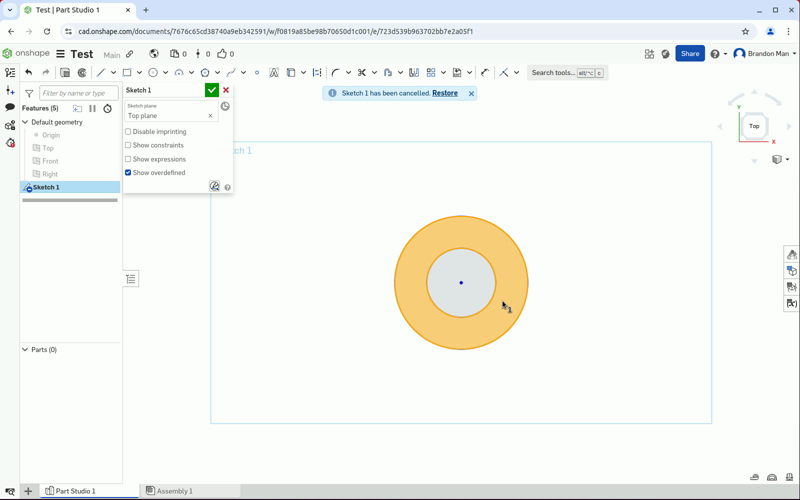
mouse_move(73, 352)
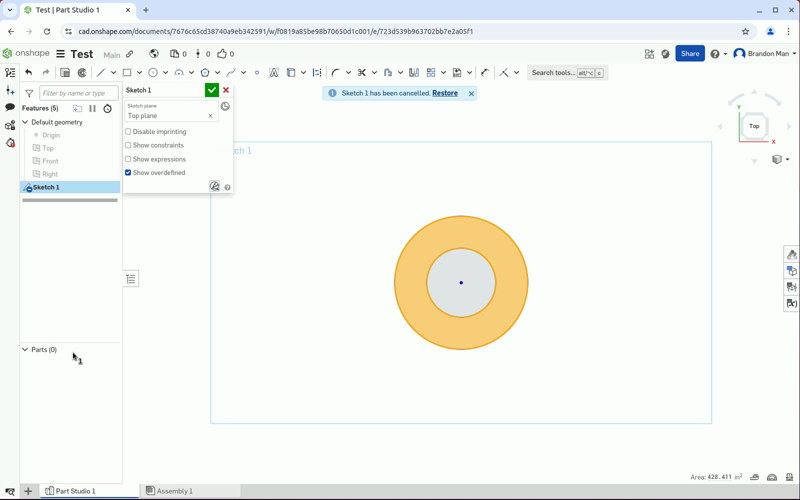
key(shift+y)
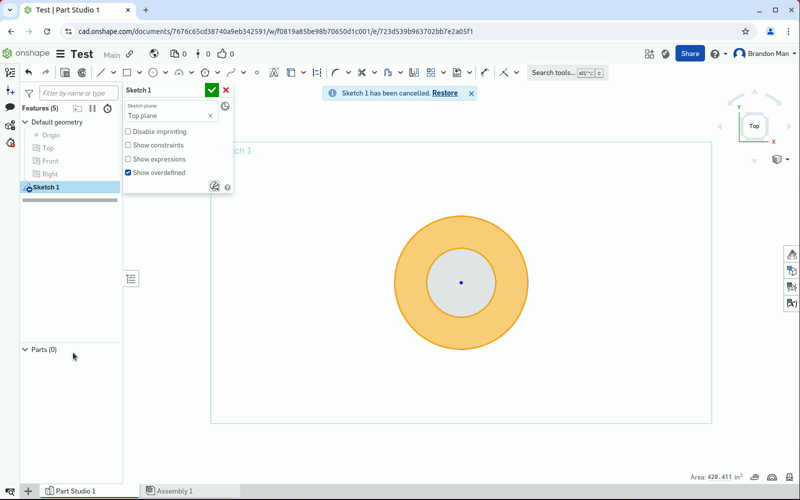
key(shift+e)
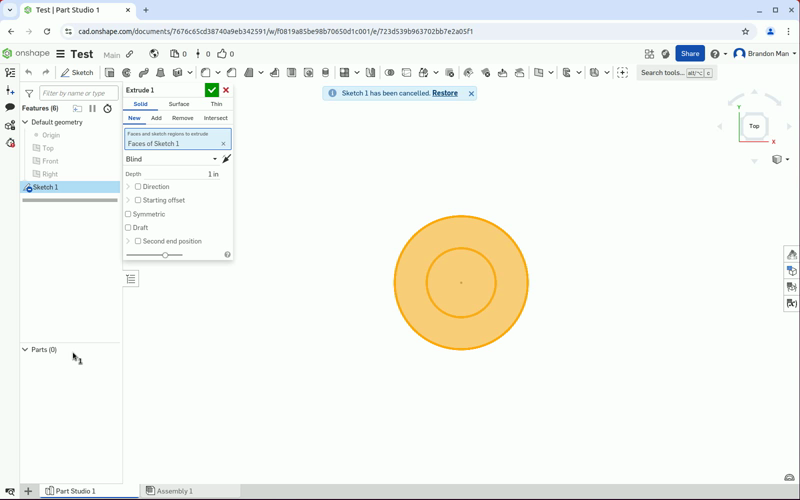
mouse_move(143, 106)
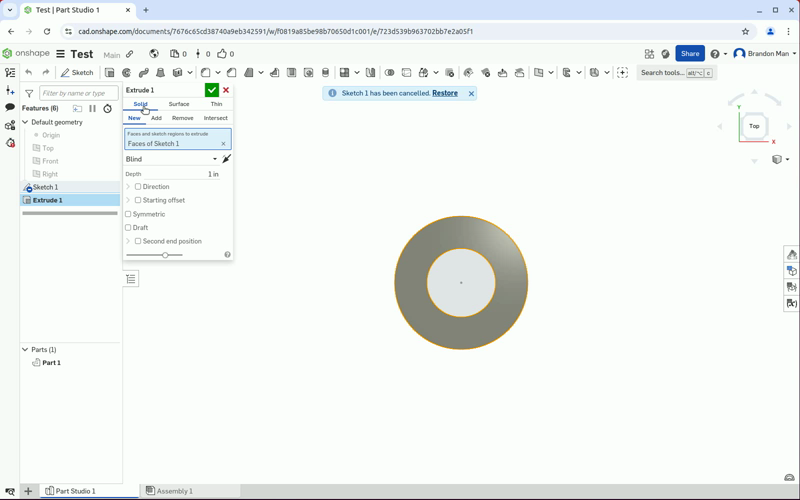
click(143, 106)
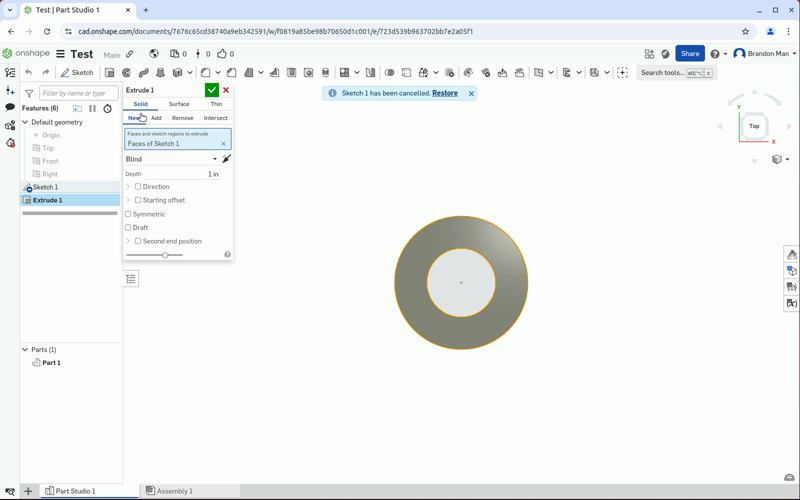
mouse_move(137, 120)
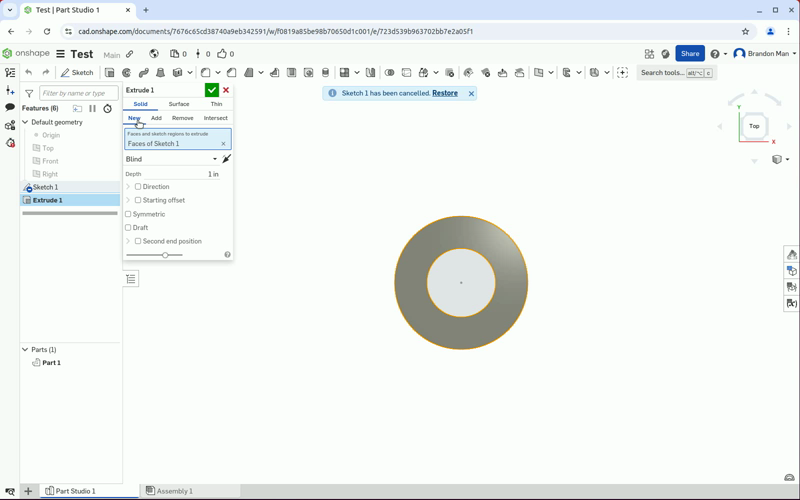
click(137, 120)
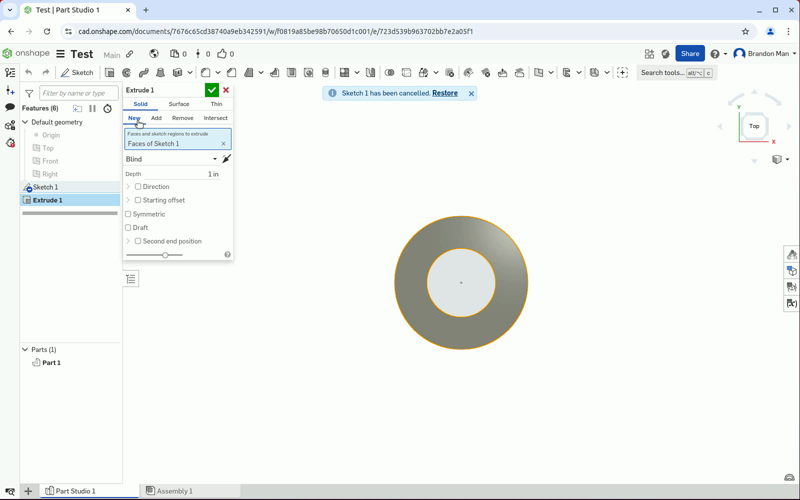
key(tab, 4)
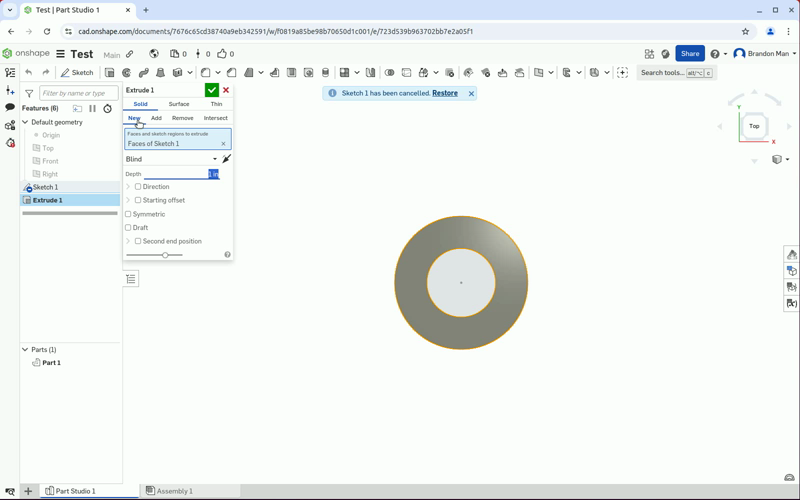
text(2.889)
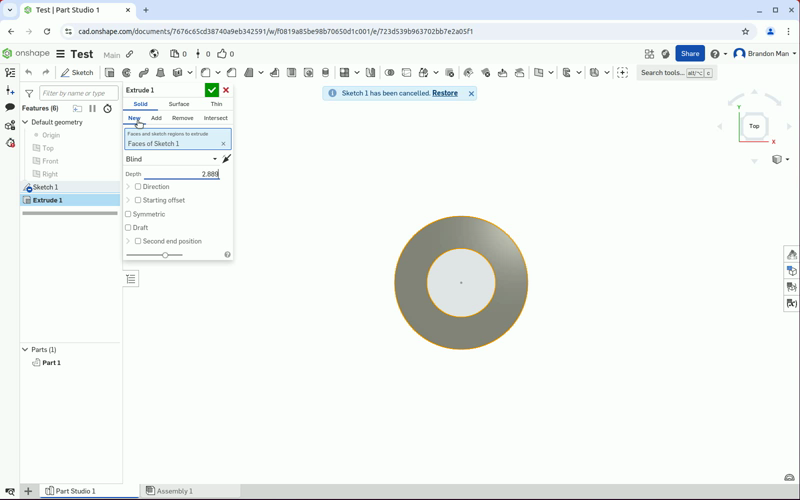
key(enter)
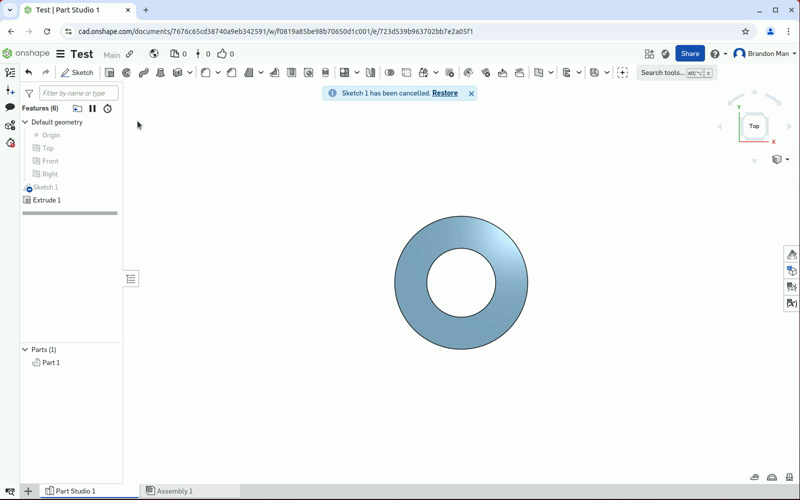
key(shift+h)
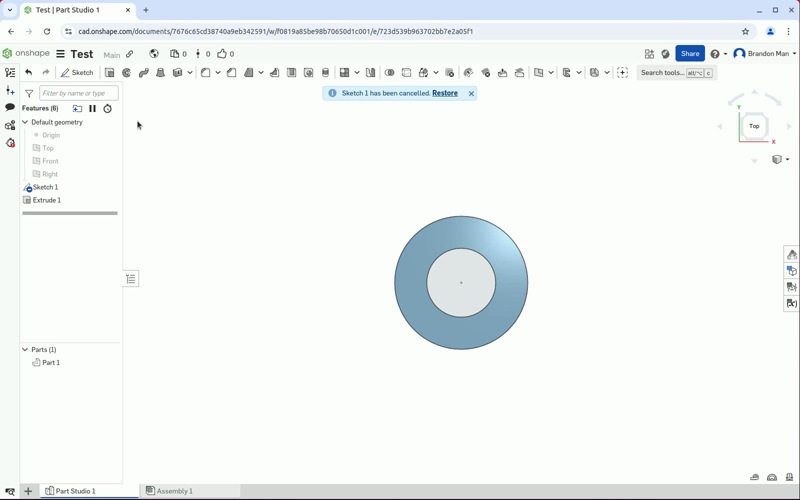
key(shift+h)
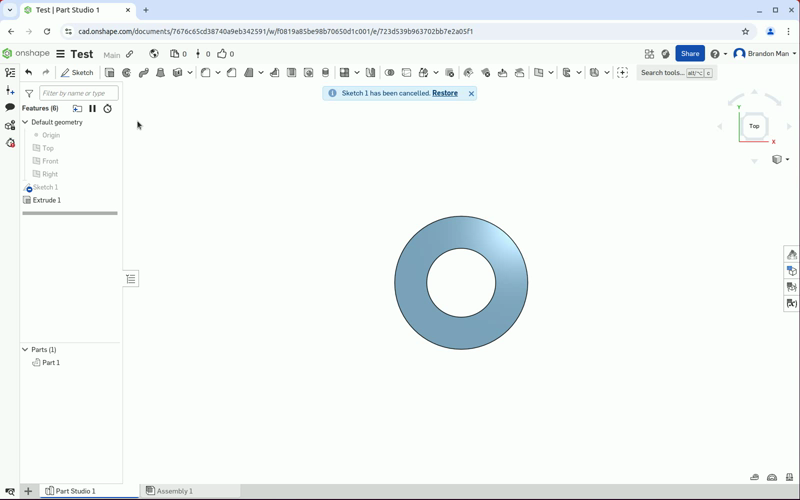
mouse_move(73, 189)
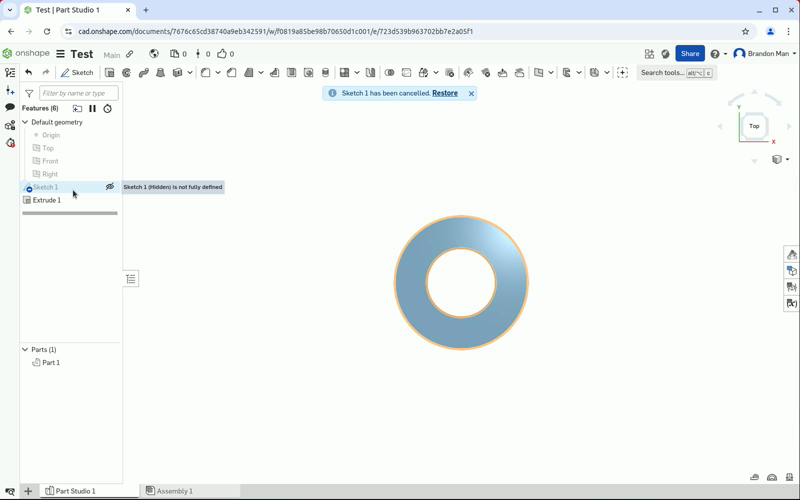
click(73, 189)
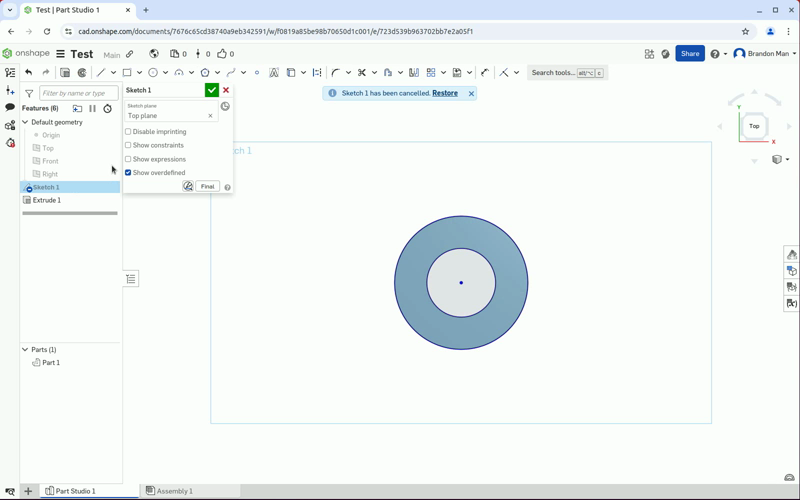
mouse_move(229, 92)
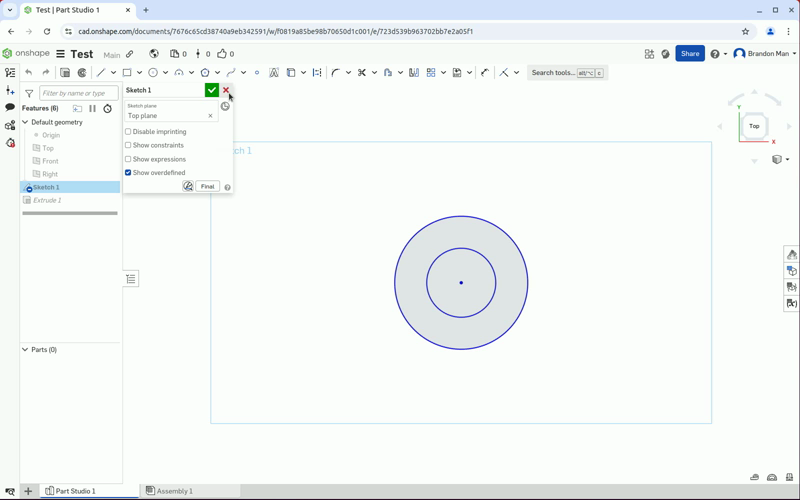
click(229, 92)
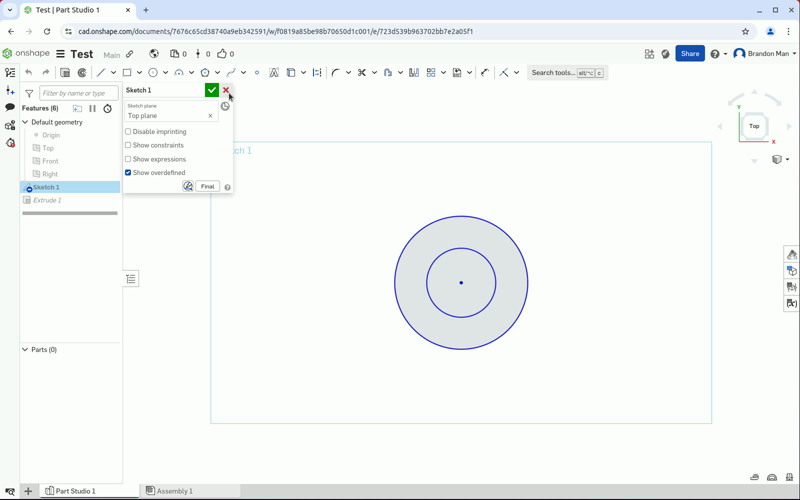
key(shift+s)
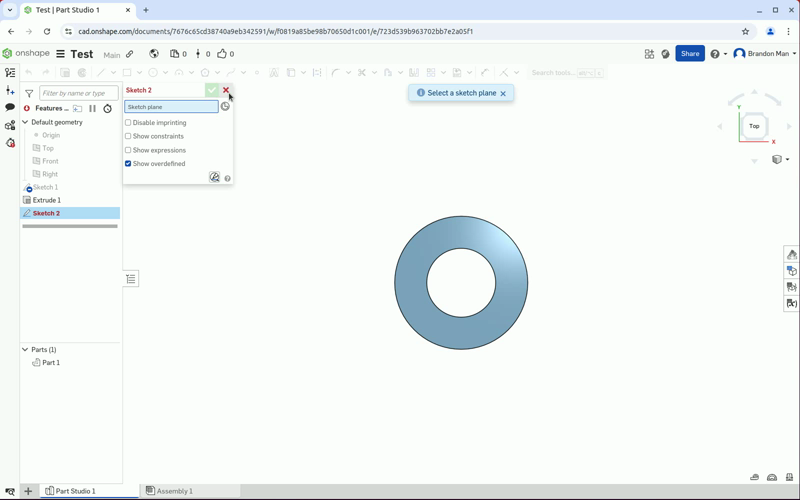
mouse_move(73, 150)
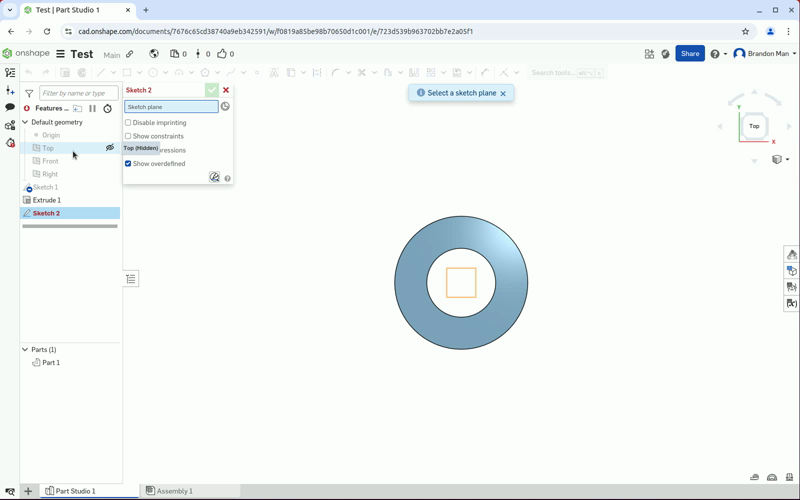
click(73, 150)
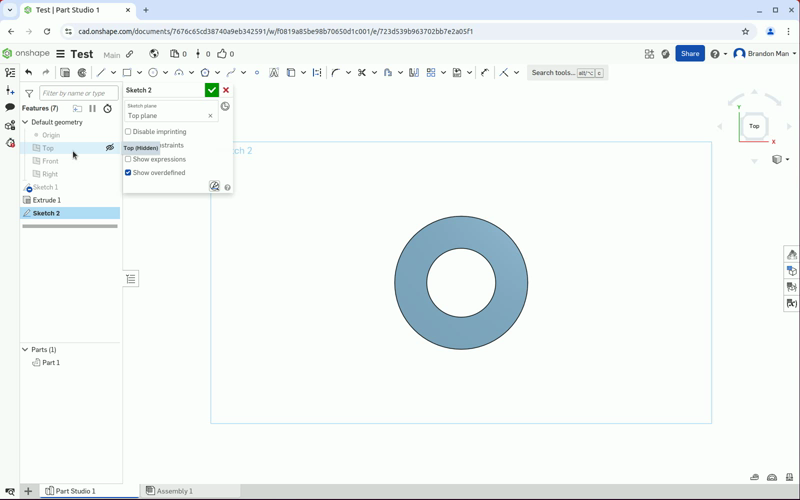
mouse_move(73, 352)
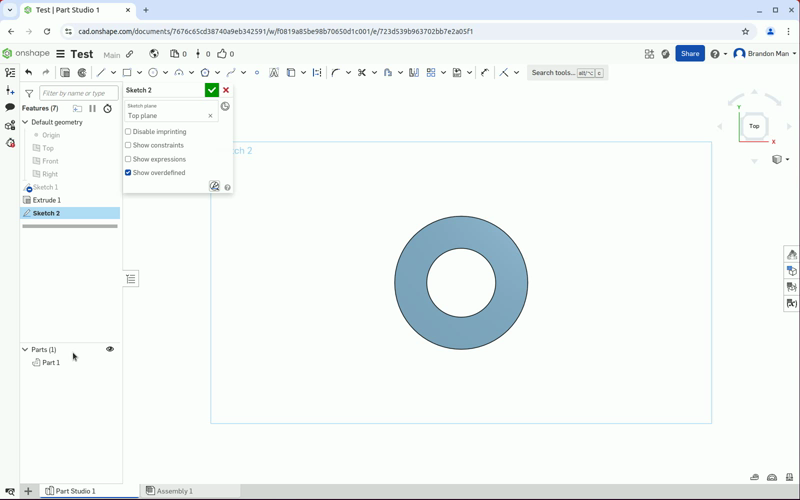
key(y)
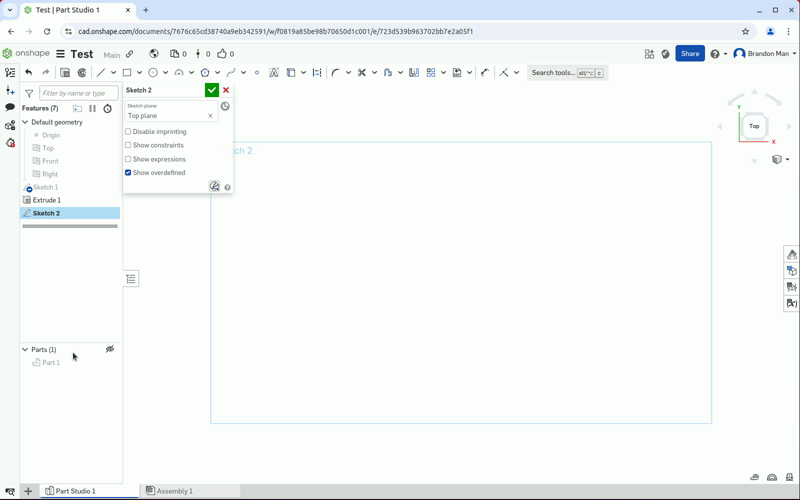
key(c)
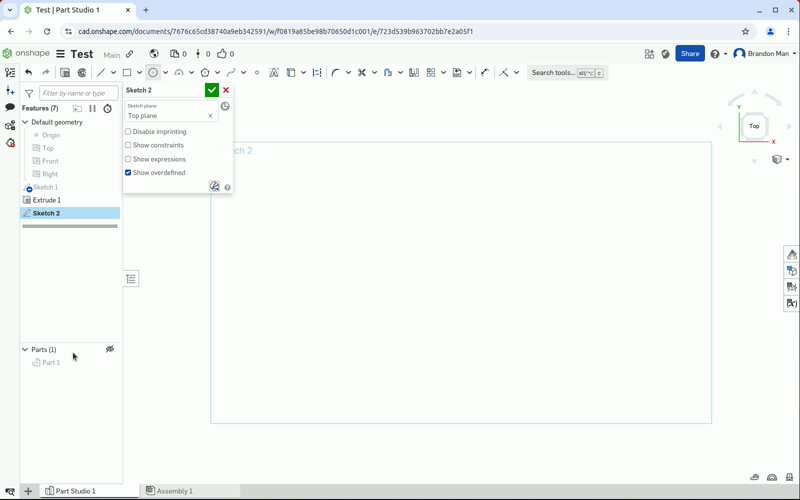
key_down(shift)
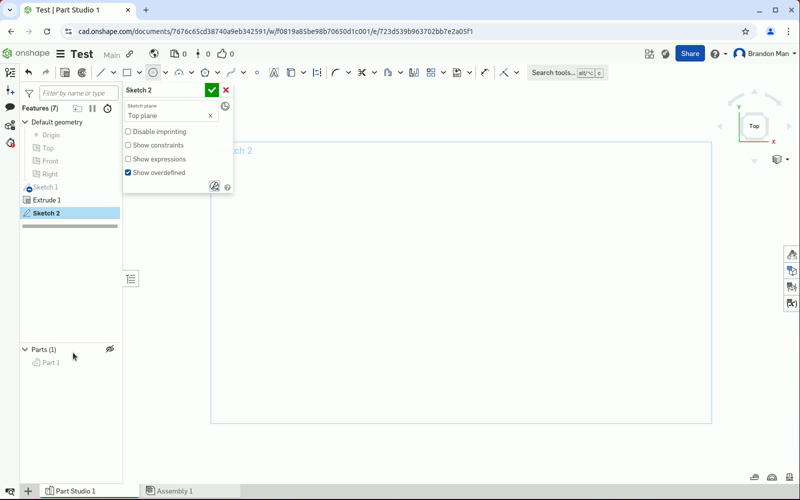
mouse_move(461, 282)
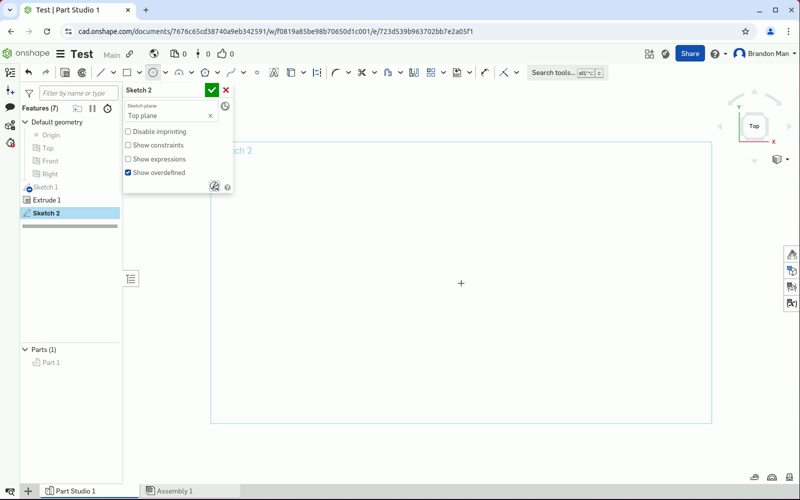
click(461, 282)
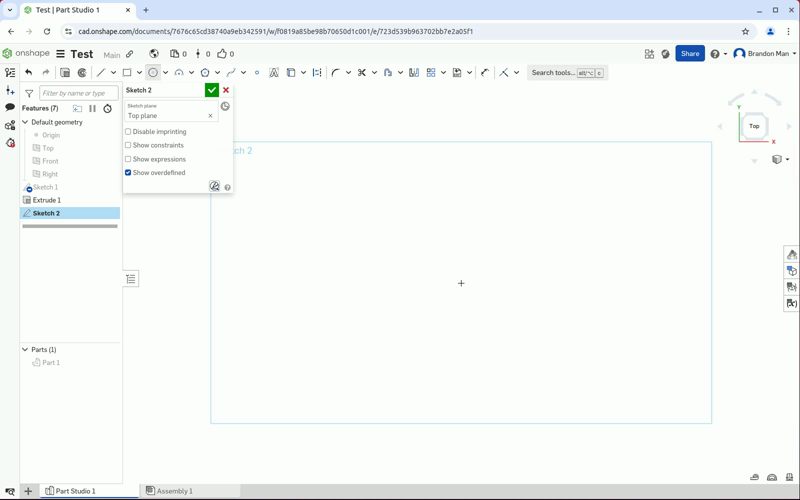
key_up(shift)
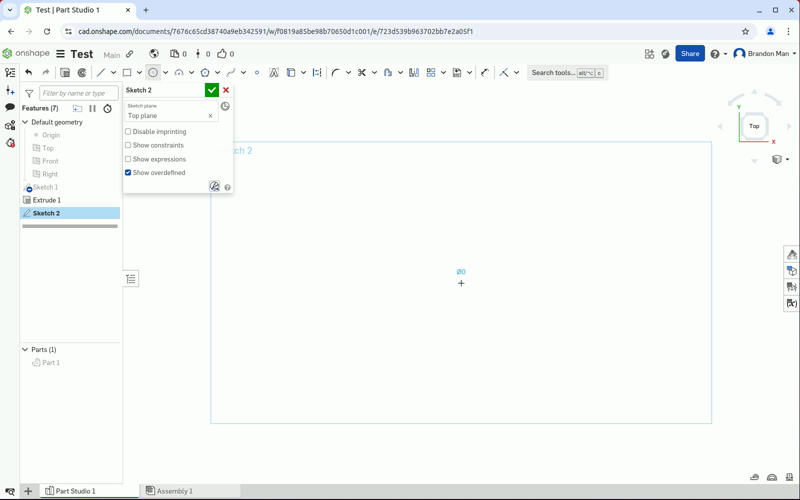
mouse_move(496, 282)
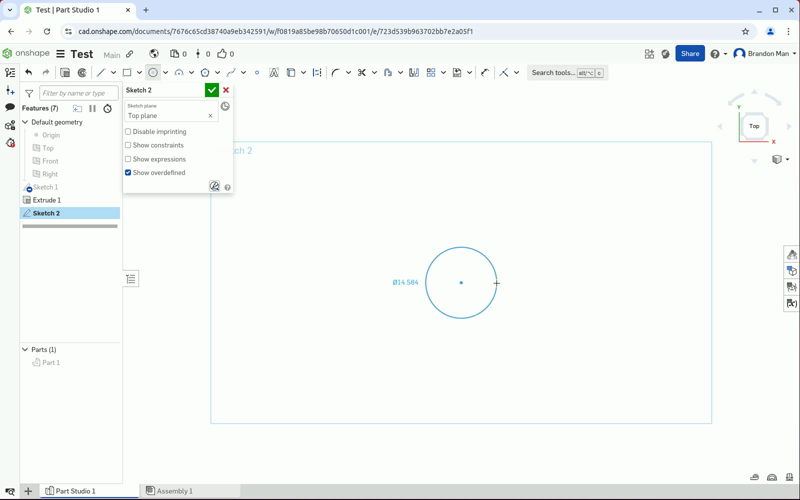
click(496, 282)
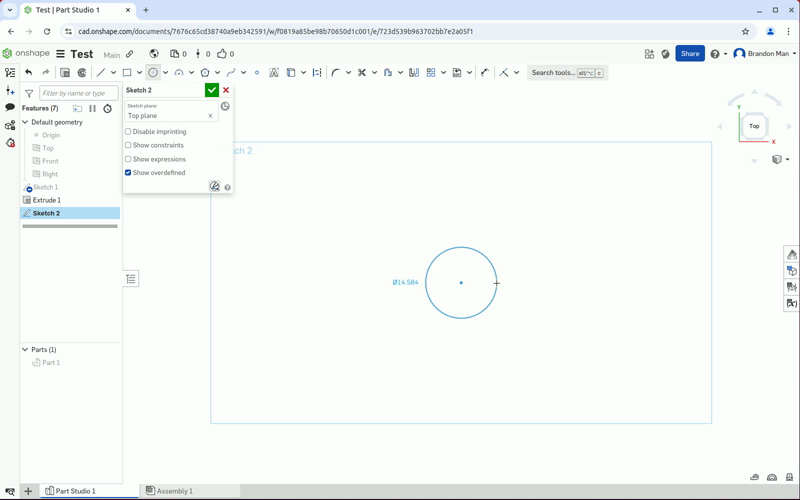
key(esc)
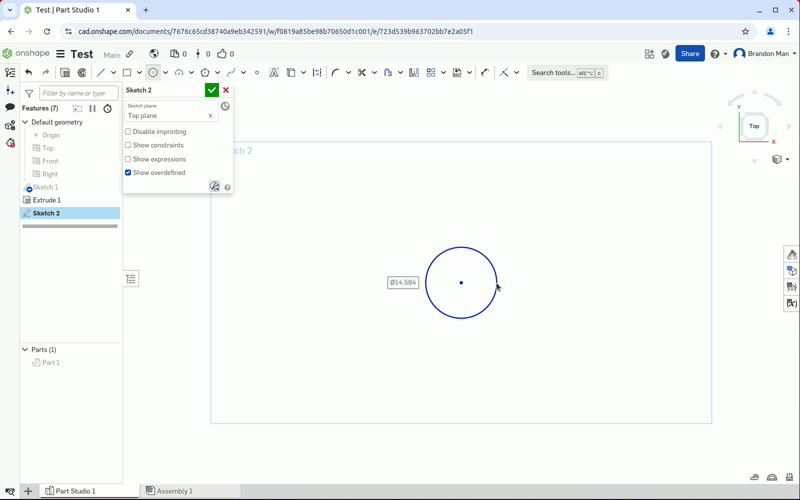
key(c)
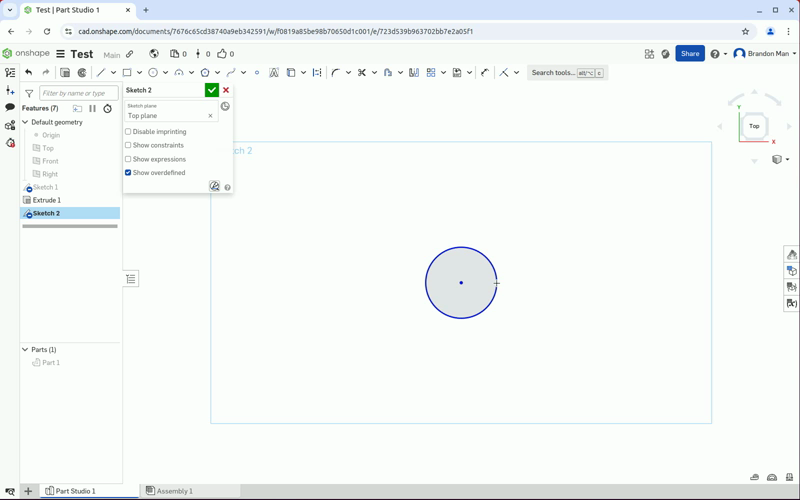
key_down(shift)
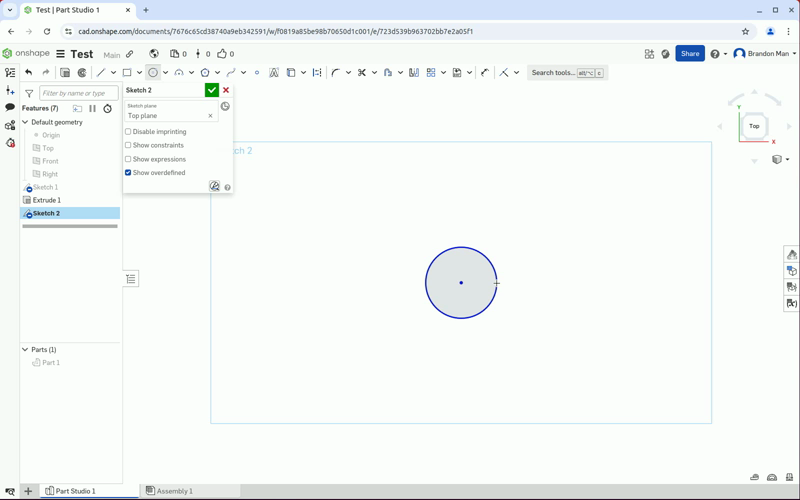
mouse_move(461, 282)
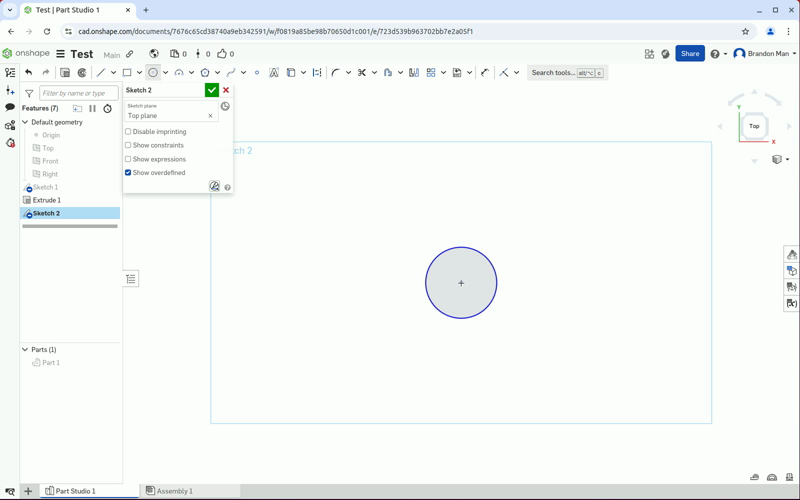
click(461, 282)
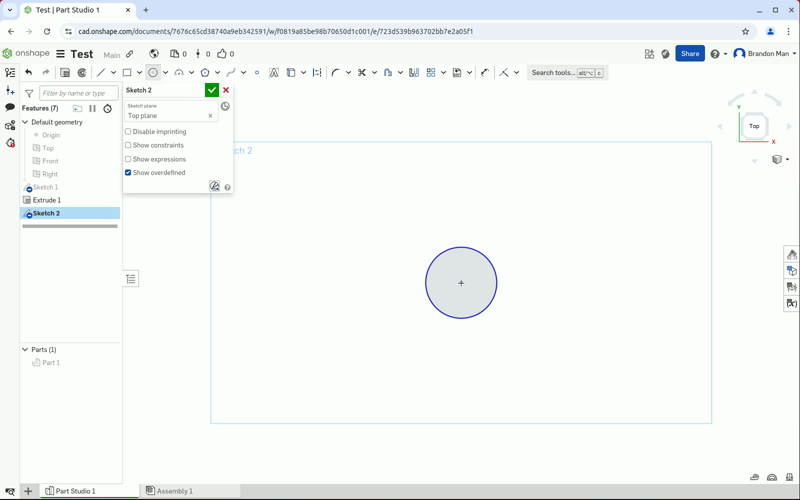
key_up(shift)
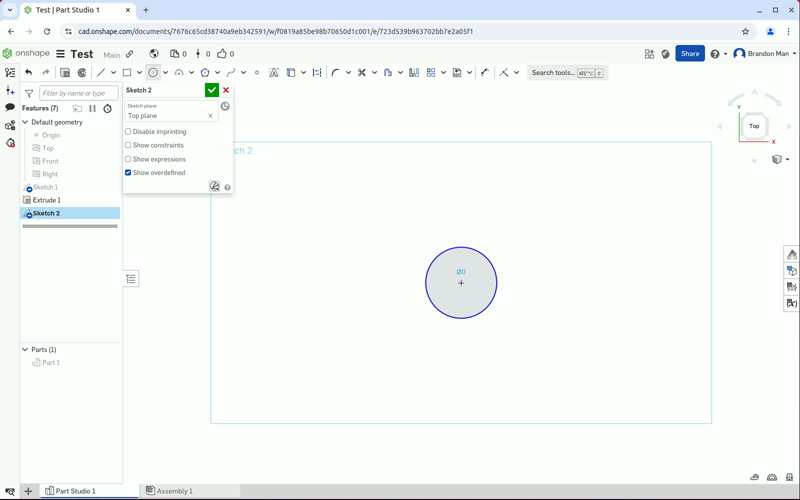
mouse_move(485, 282)
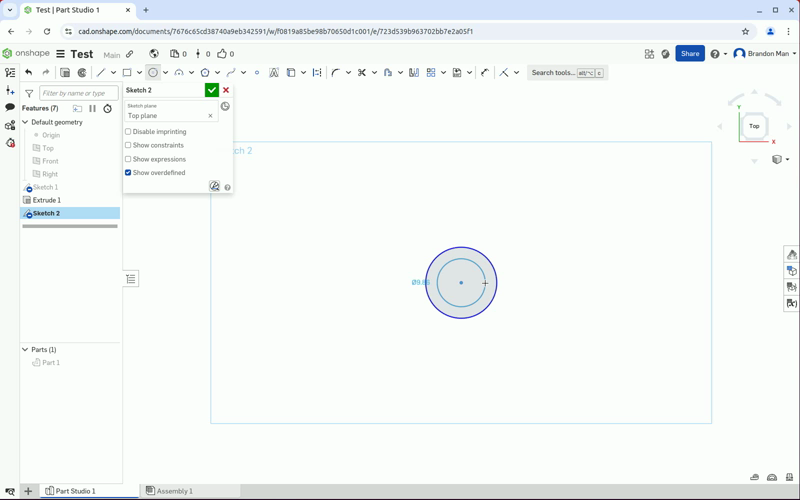
click(485, 282)
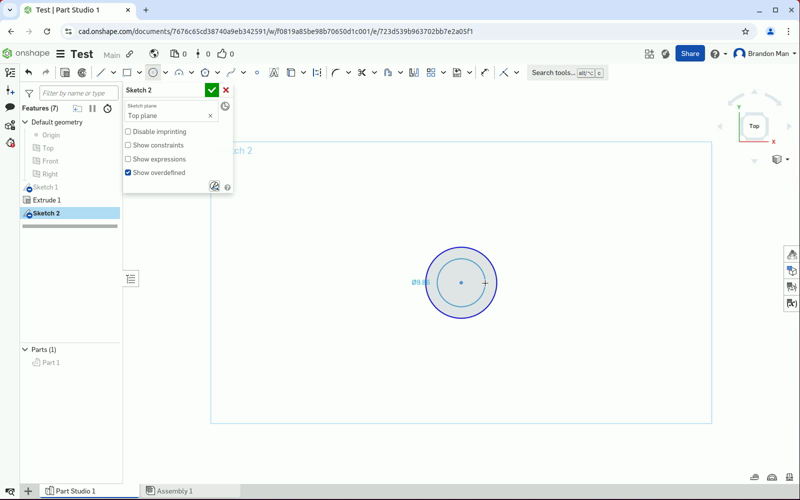
key(esc)
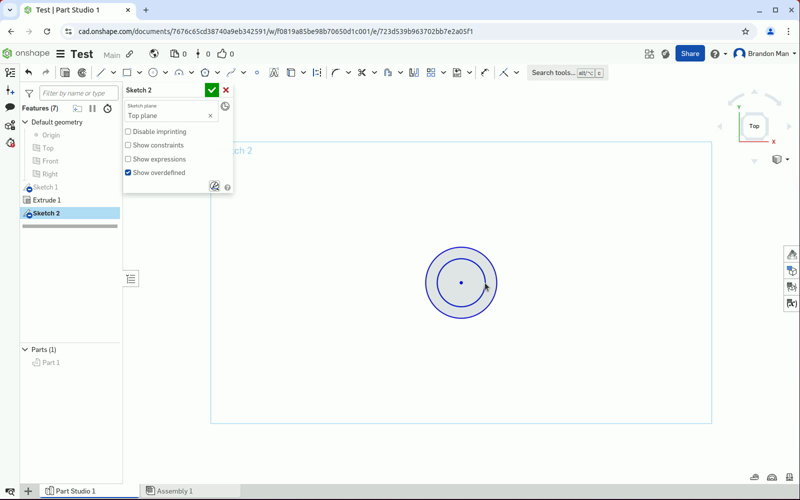
mouse_move(435, 303)
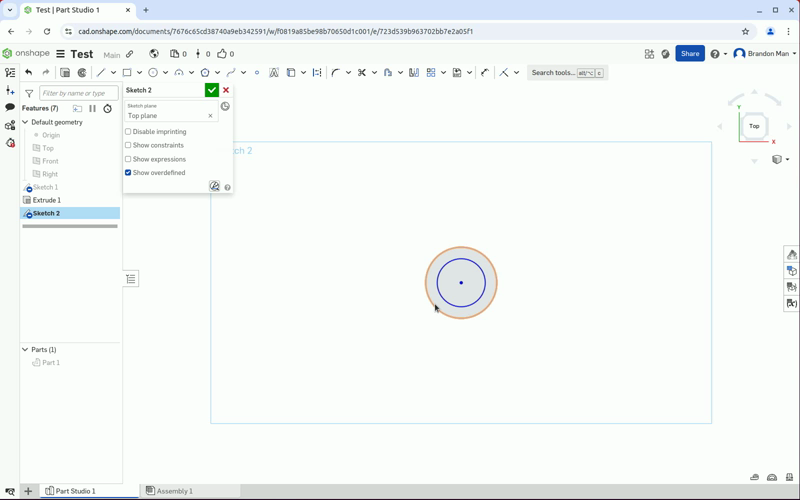
click(435, 303)
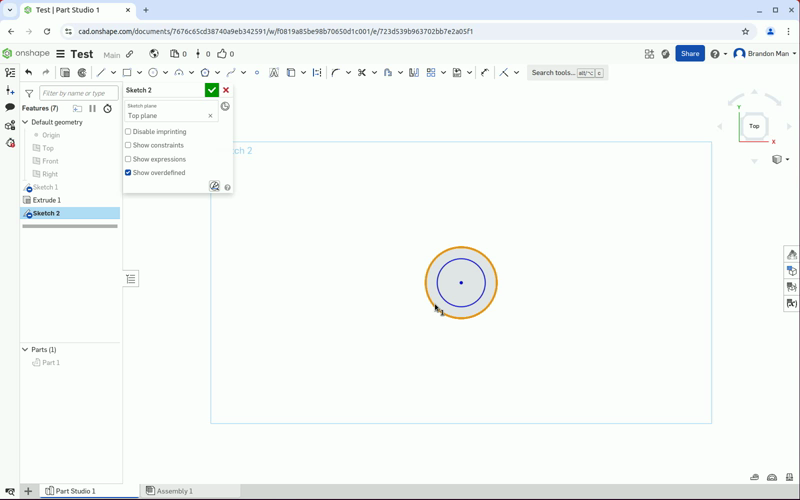
mouse_move(73, 352)
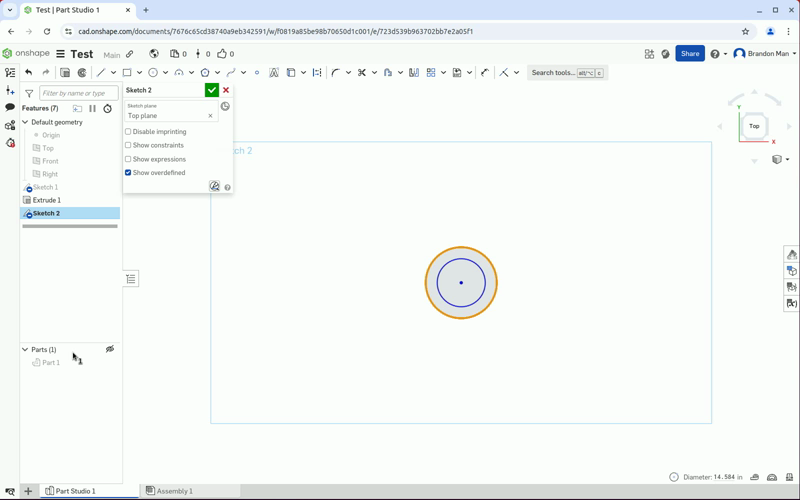
key(shift+y)
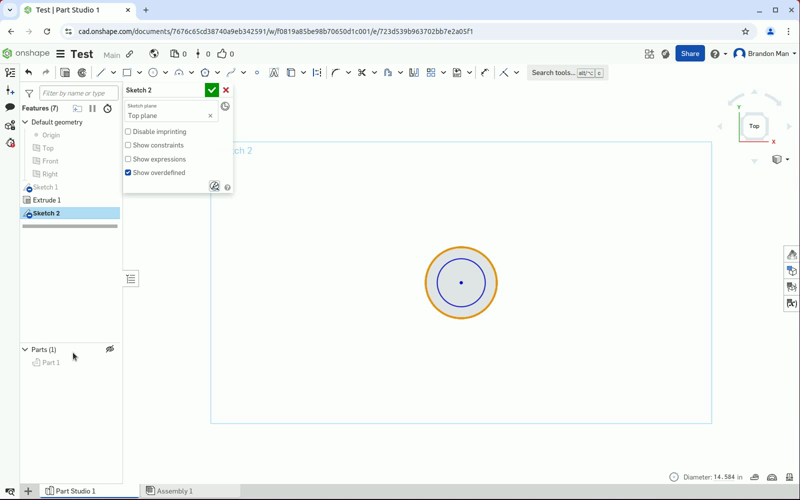
key(shift+e)
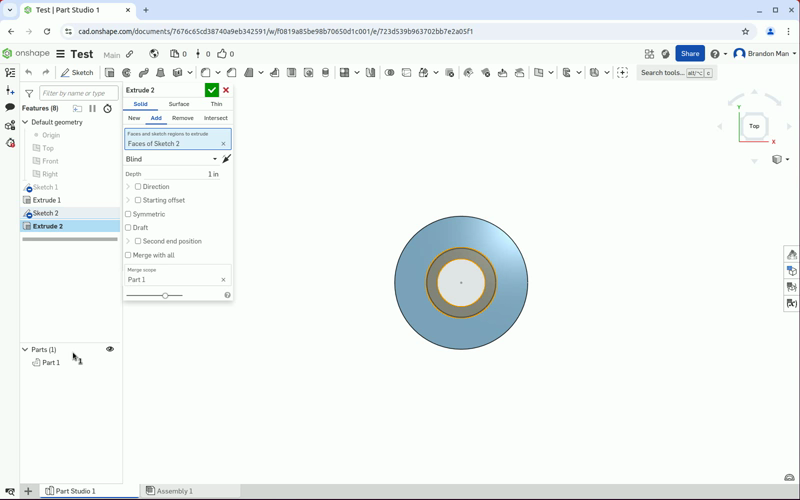
mouse_move(143, 106)
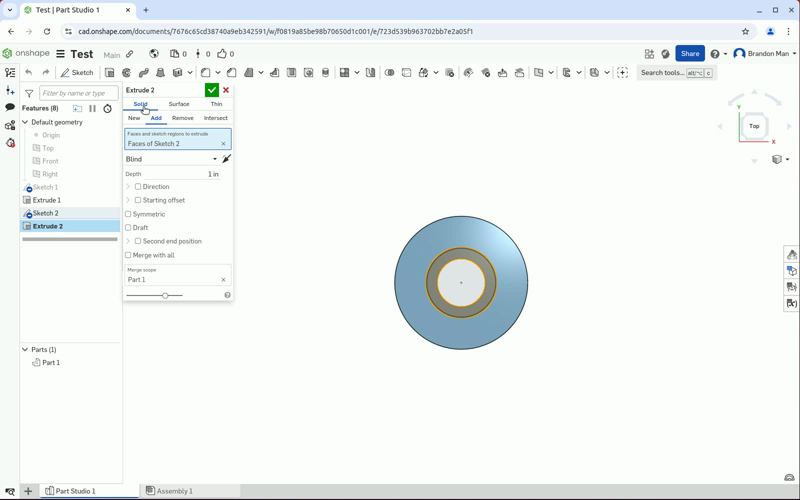
click(143, 106)
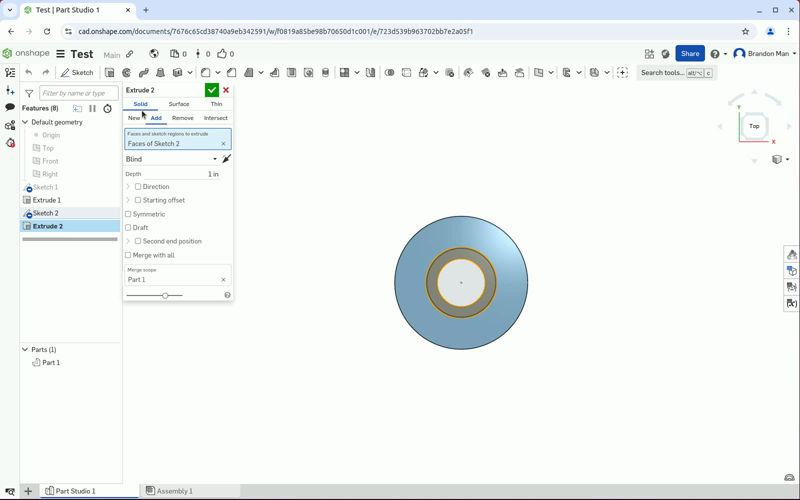
mouse_move(137, 120)
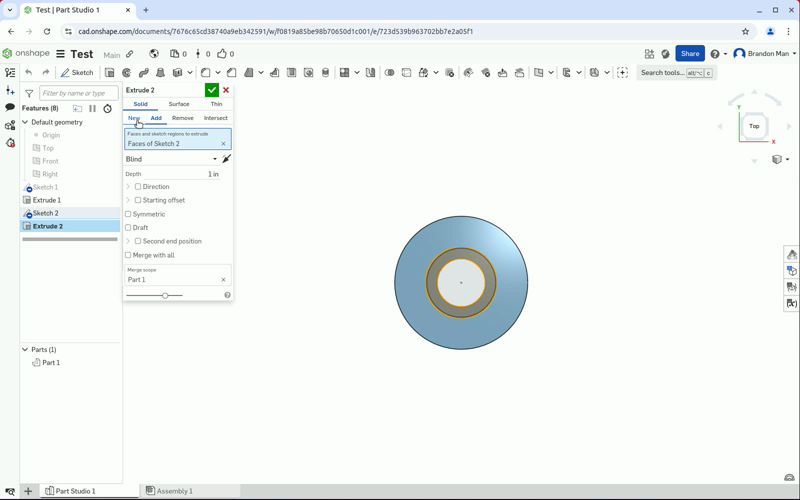
click(137, 120)
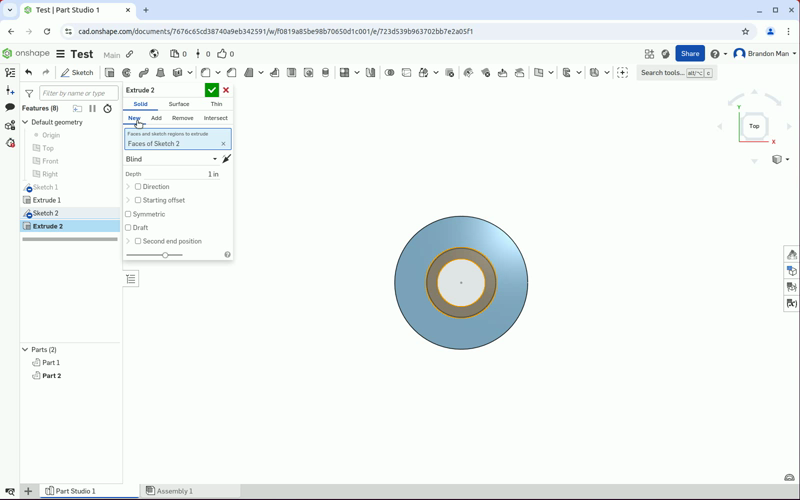
key(tab, 4)
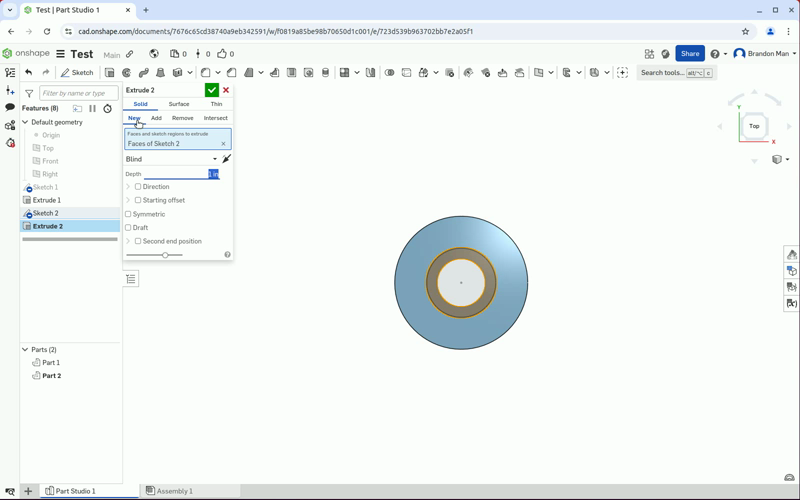
text(23.108)
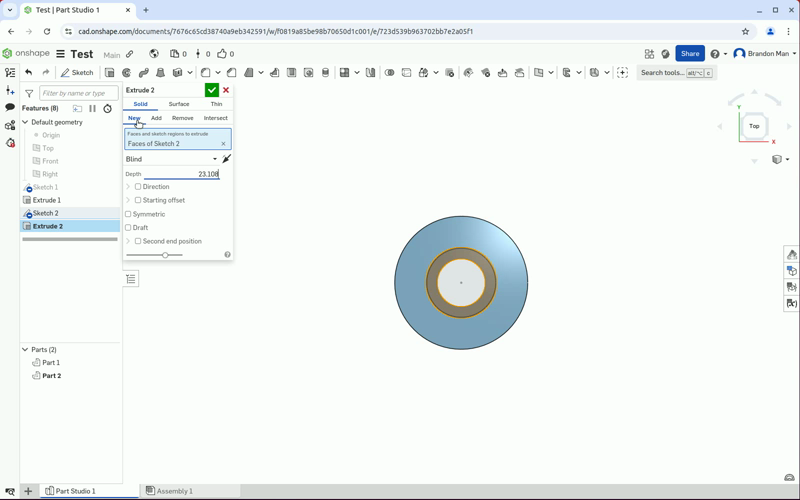
key(enter)
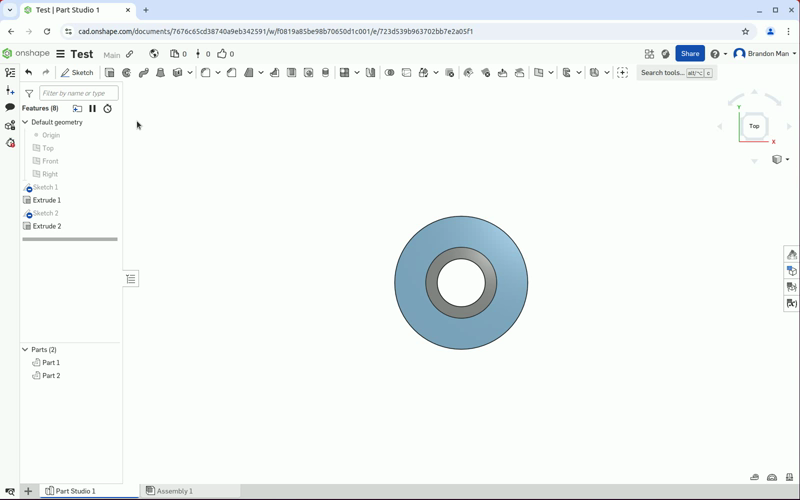
key(shift+h)
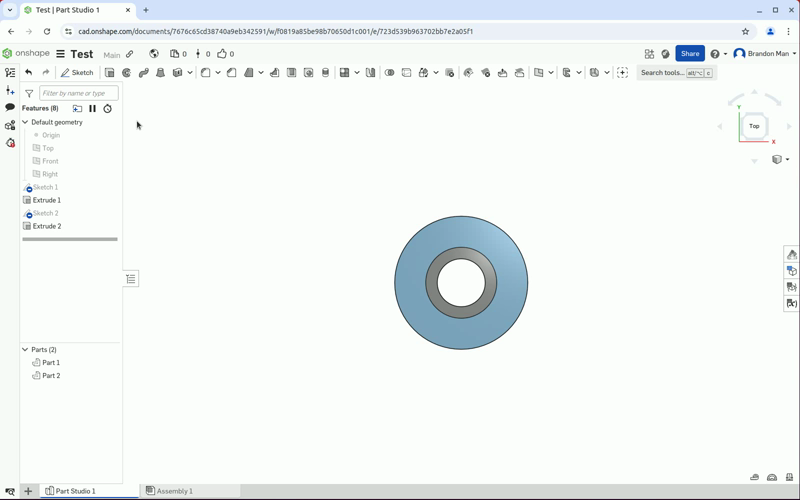
key(shift+h)
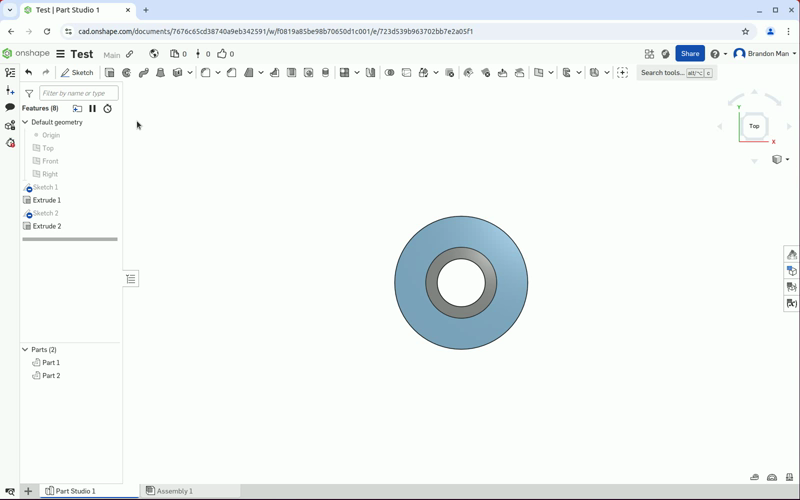
mouse_move(73, 189)
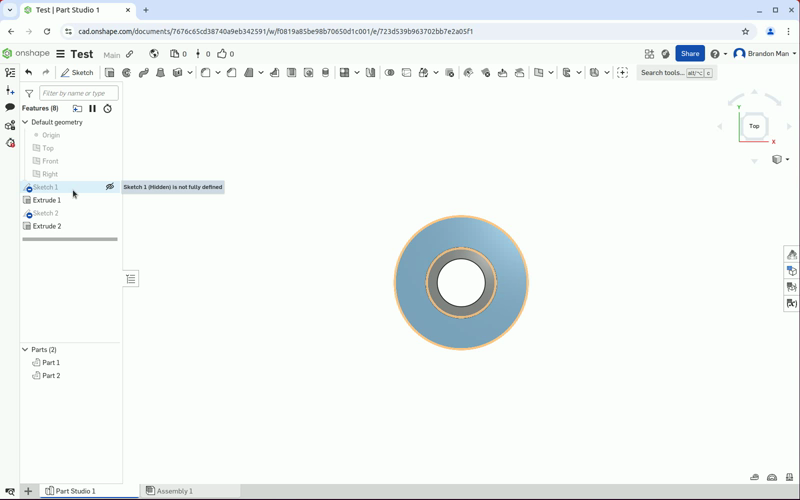
click(73, 189)
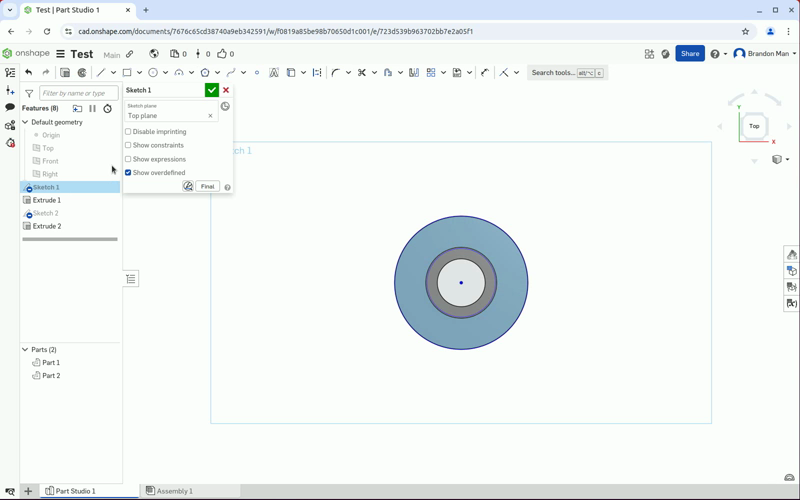
mouse_move(229, 92)
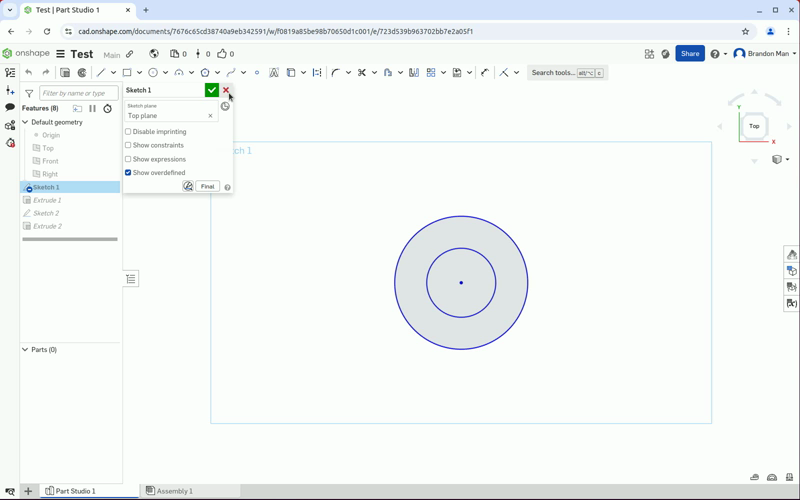
click(229, 92)
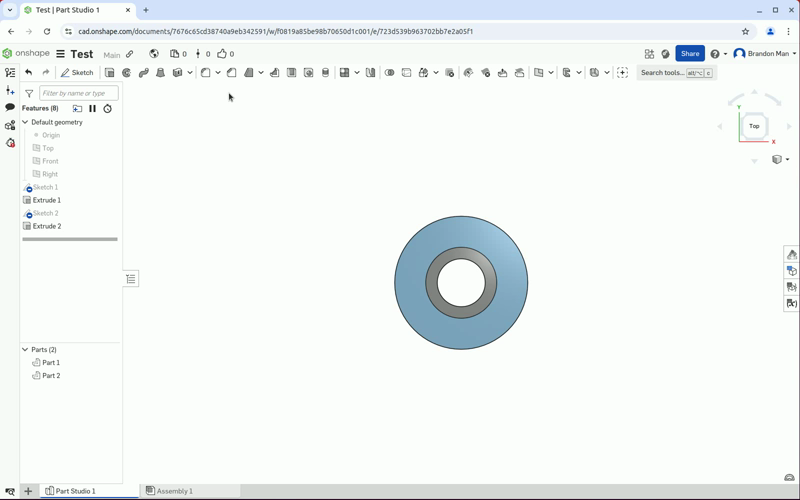
mouse_move(541, 75)
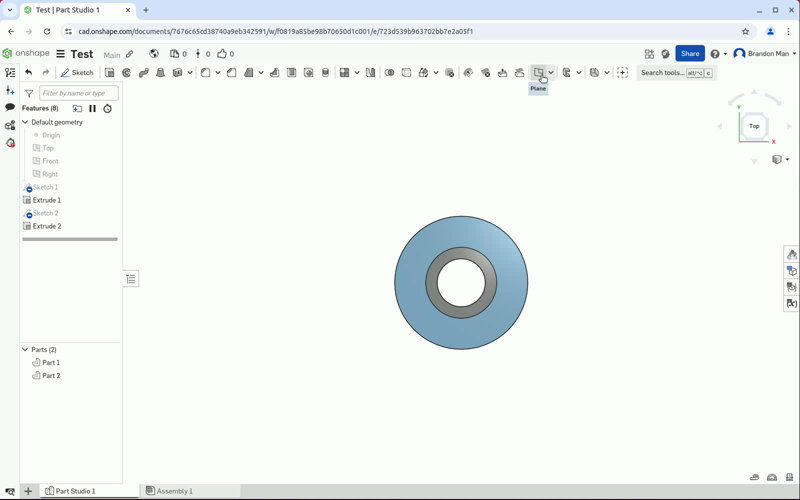
click(541, 75)
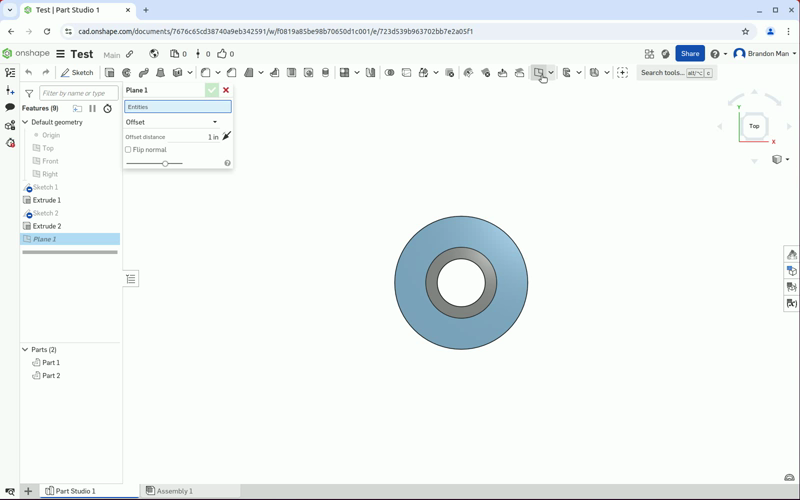
mouse_move(73, 150)
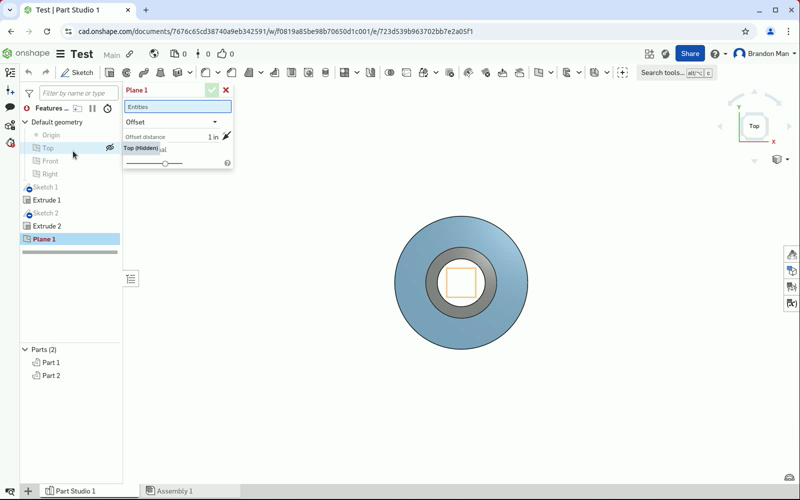
click(73, 150)
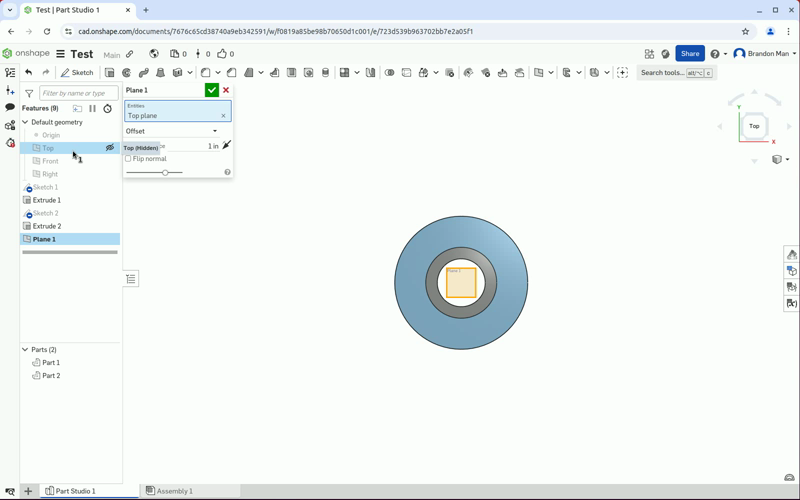
key(tab, 2)
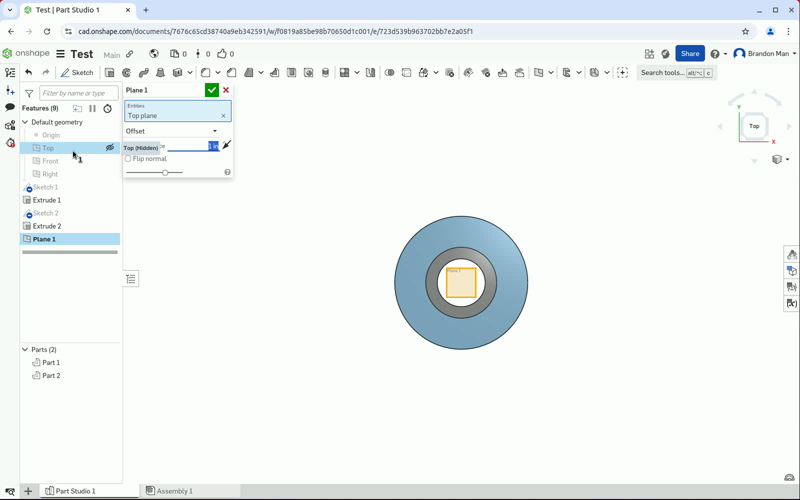
text(23.108)
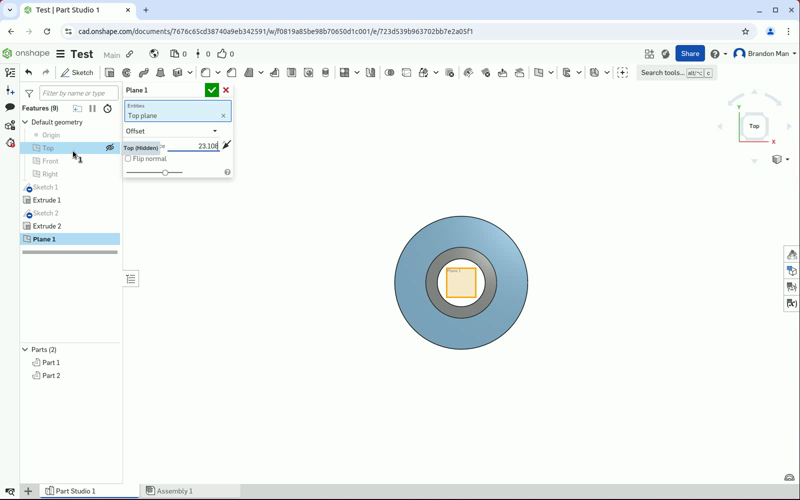
key(enter, 2)
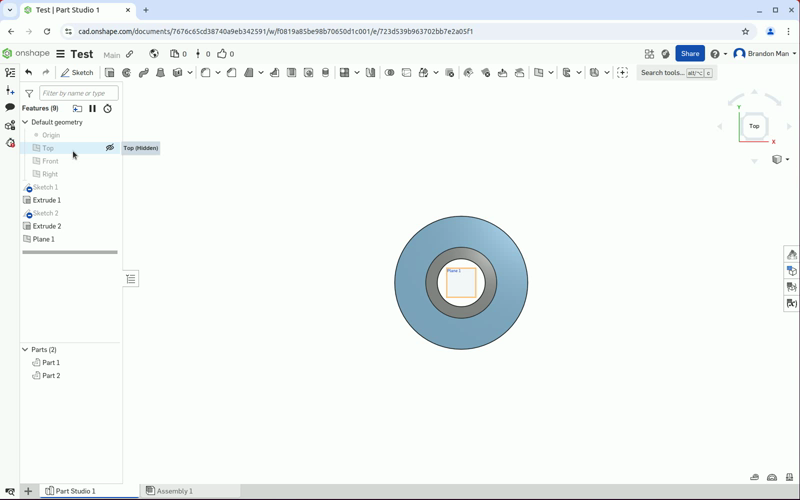
key(shift+s)
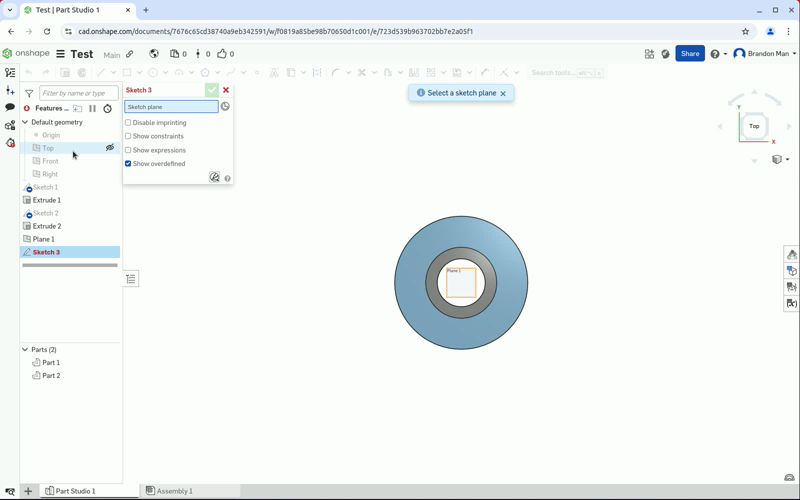
mouse_move(73, 241)
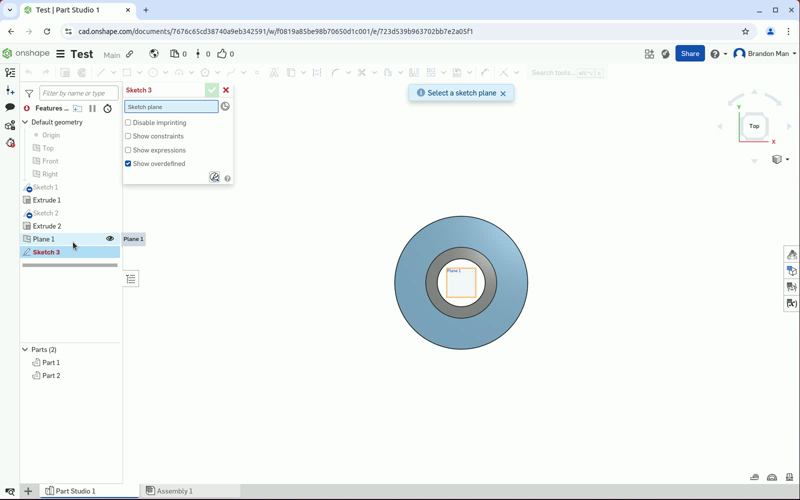
click(73, 241)
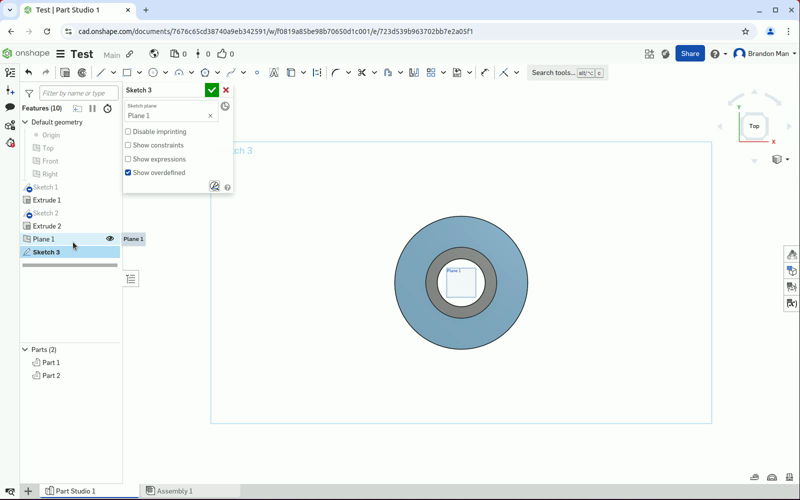
mouse_move(73, 352)
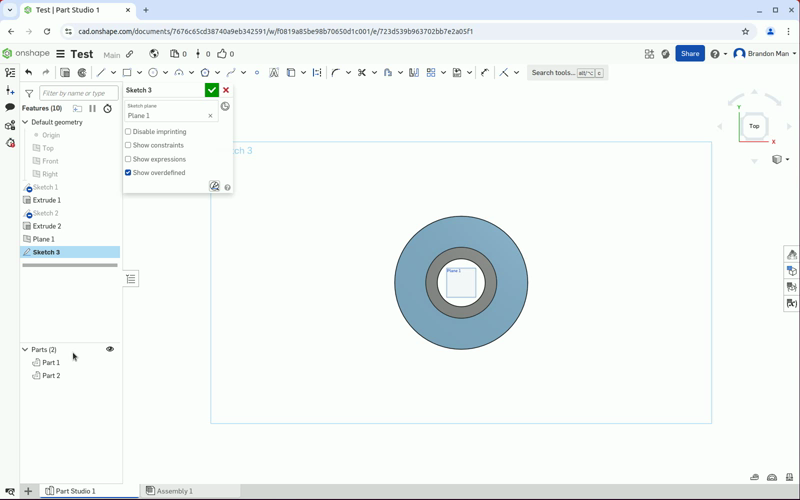
key(y)
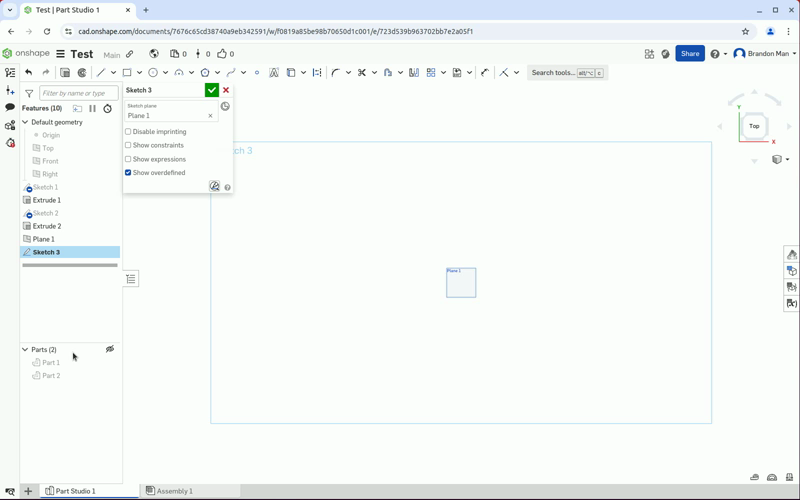
key(c)
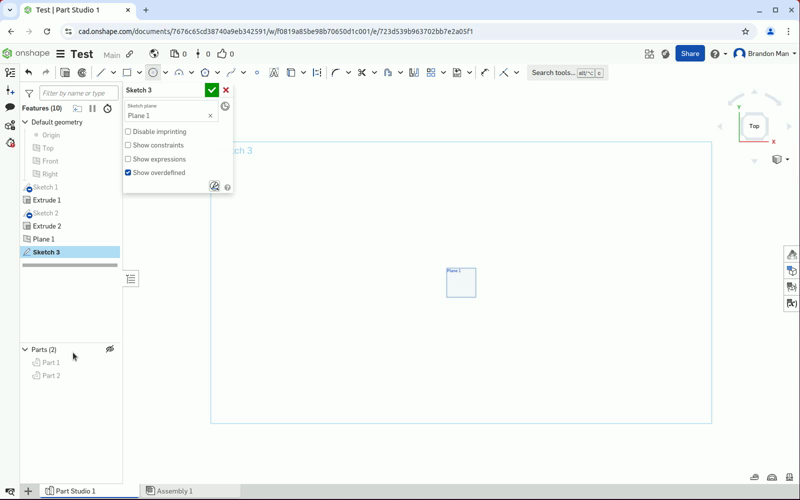
key_down(shift)
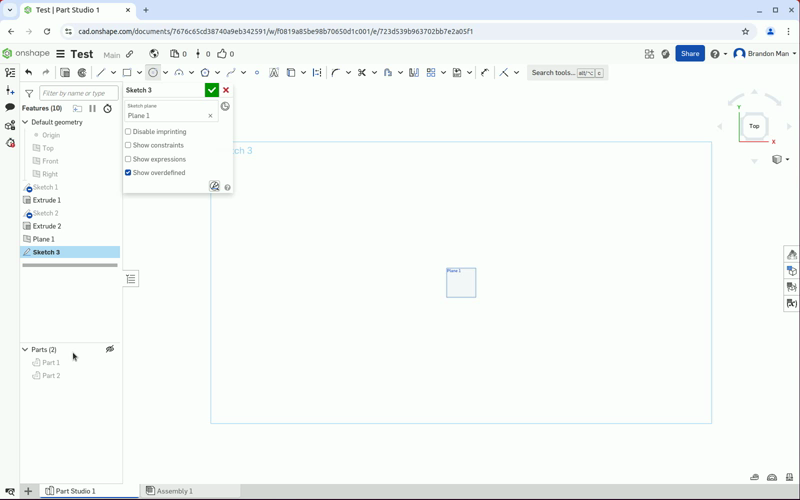
mouse_move(461, 282)
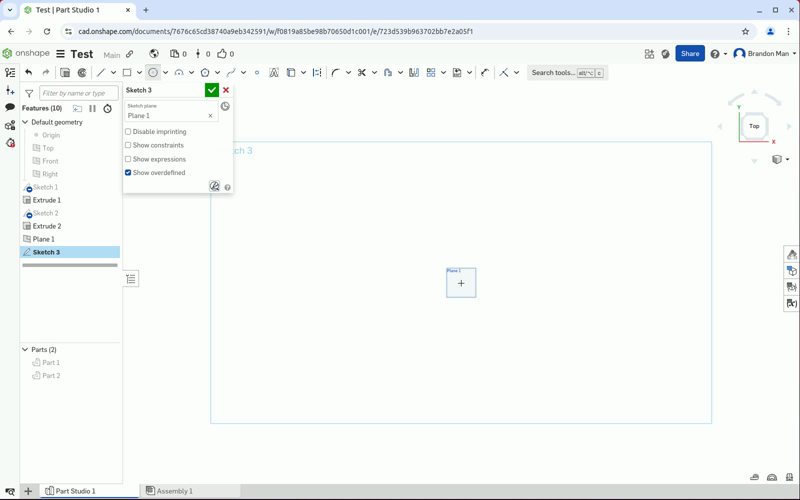
click(461, 282)
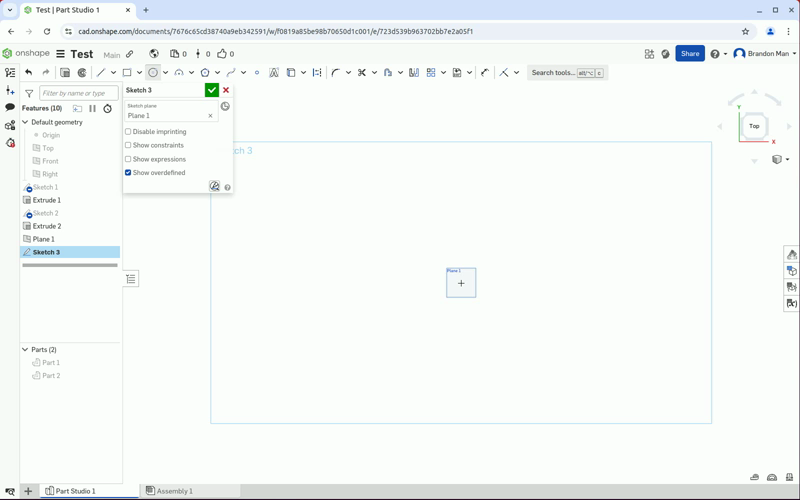
key_up(shift)
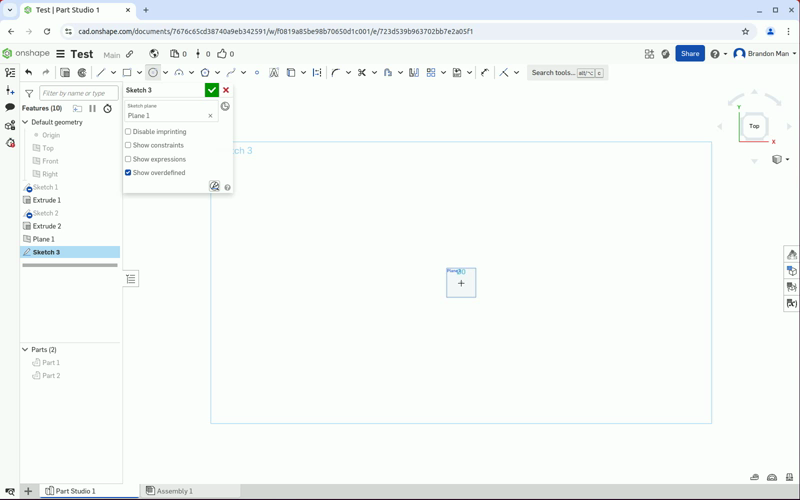
mouse_move(527, 282)
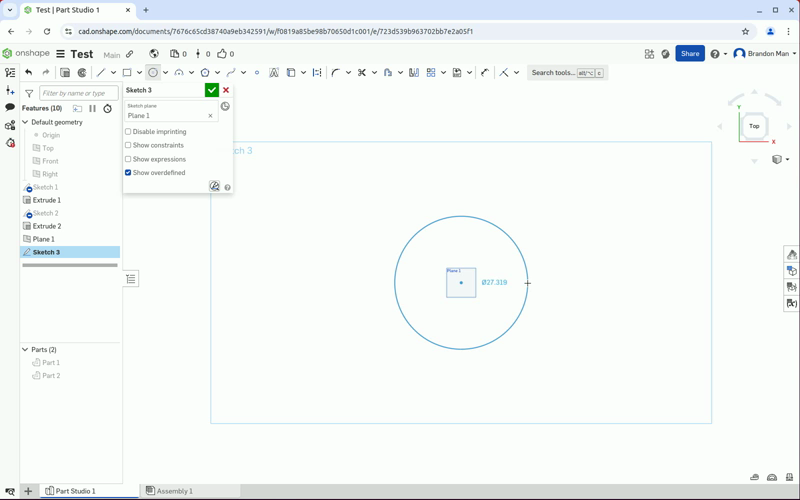
click(527, 282)
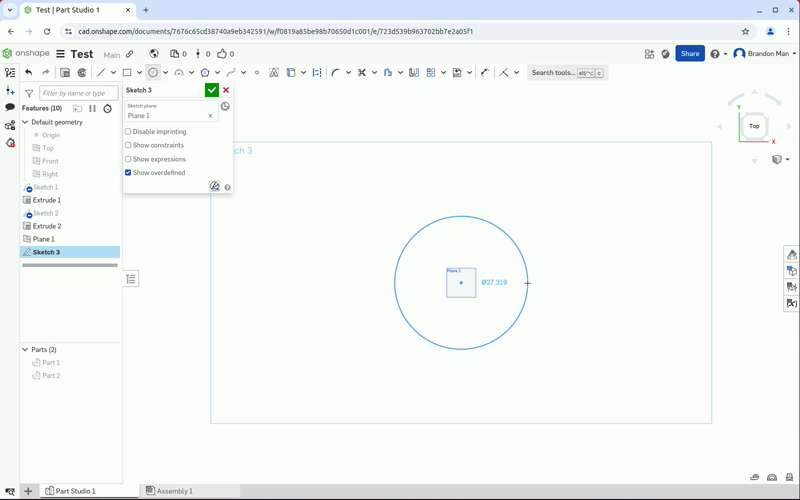
key(esc)
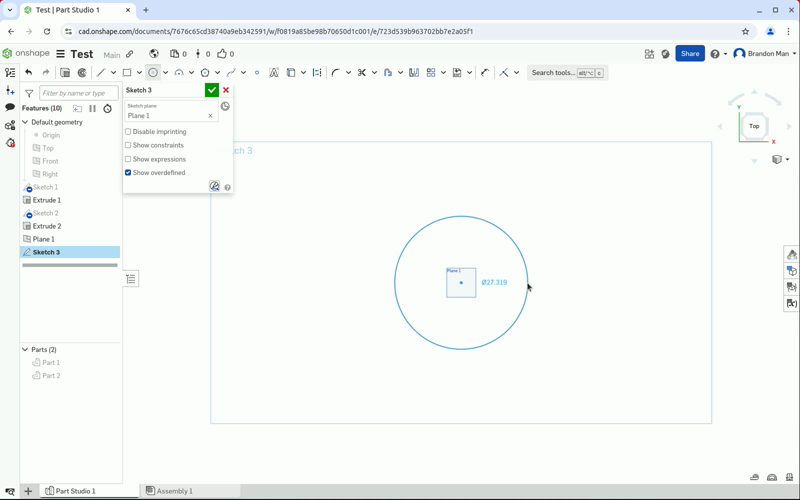
key(c)
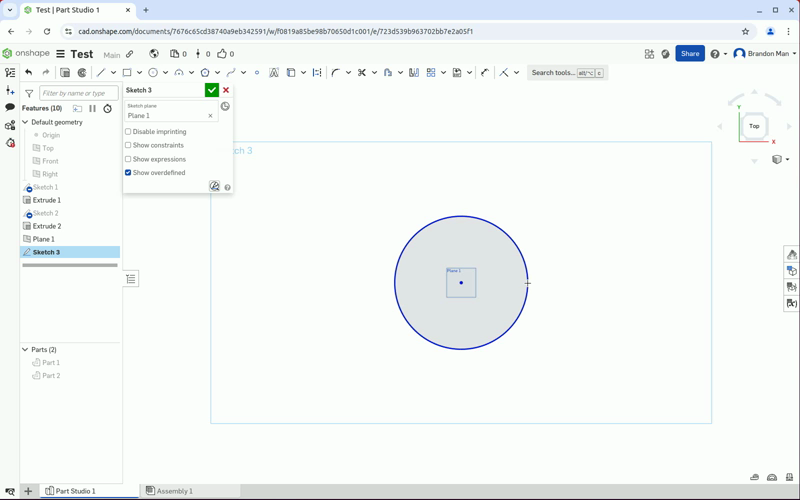
key_down(shift)
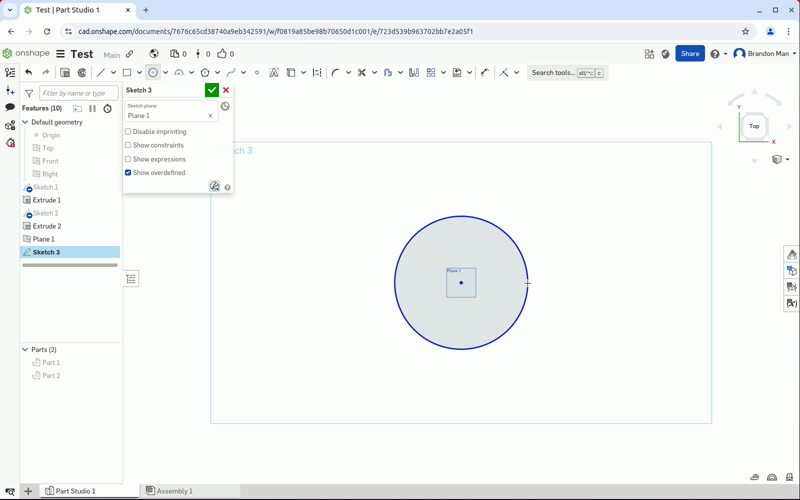
mouse_move(461, 282)
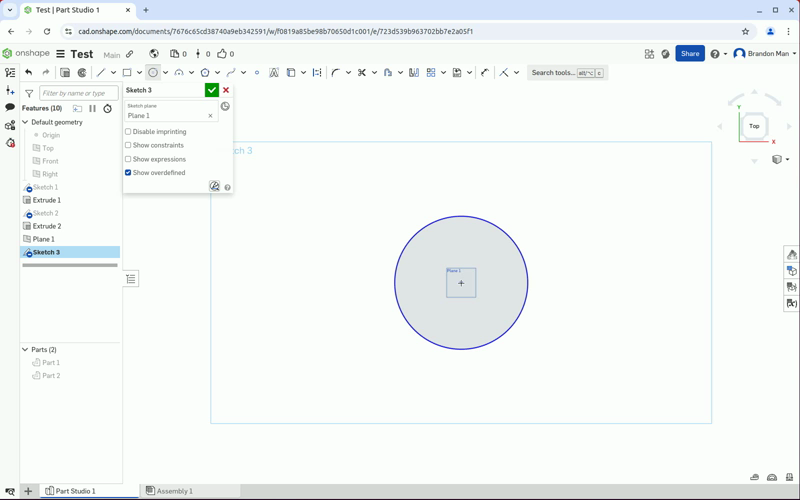
click(461, 282)
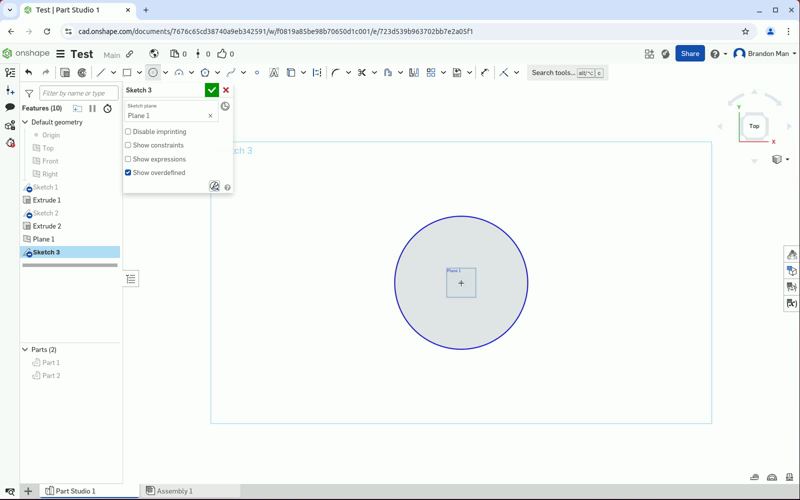
key_up(shift)
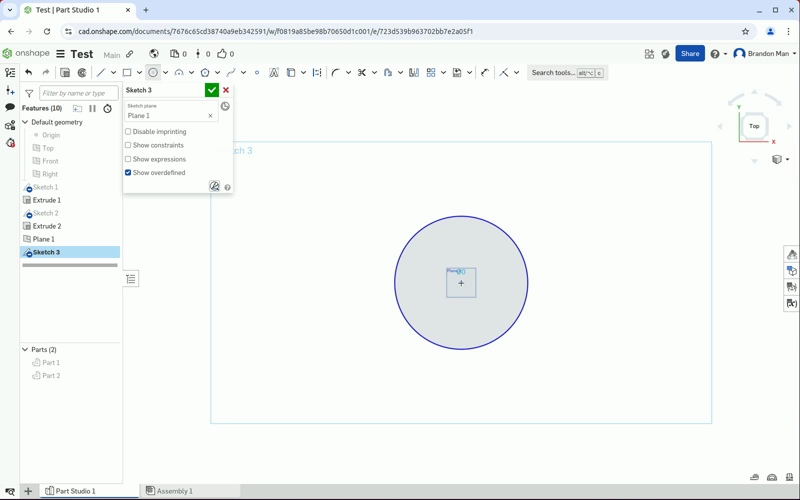
mouse_move(495, 282)
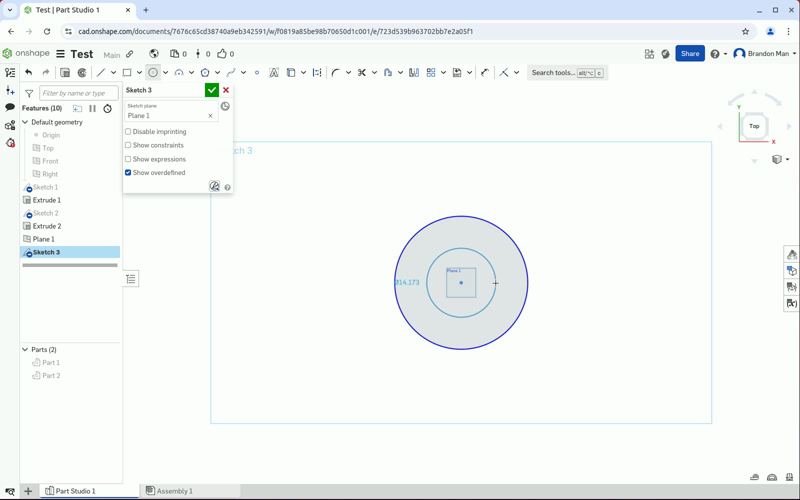
click(495, 282)
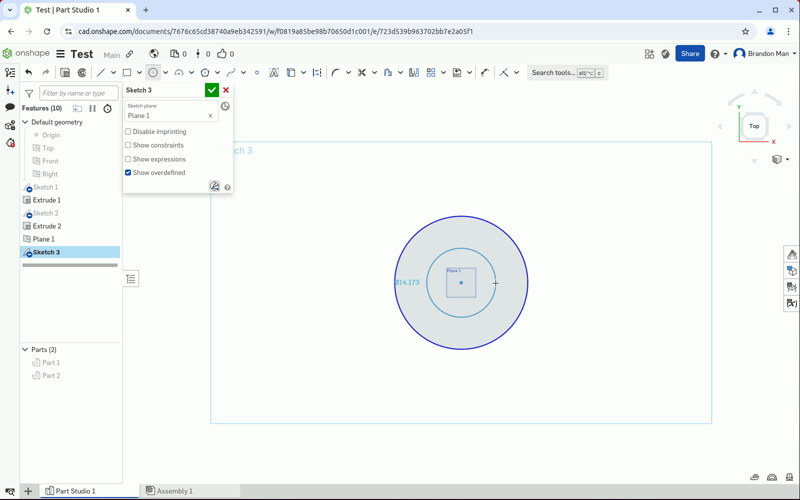
key(esc)
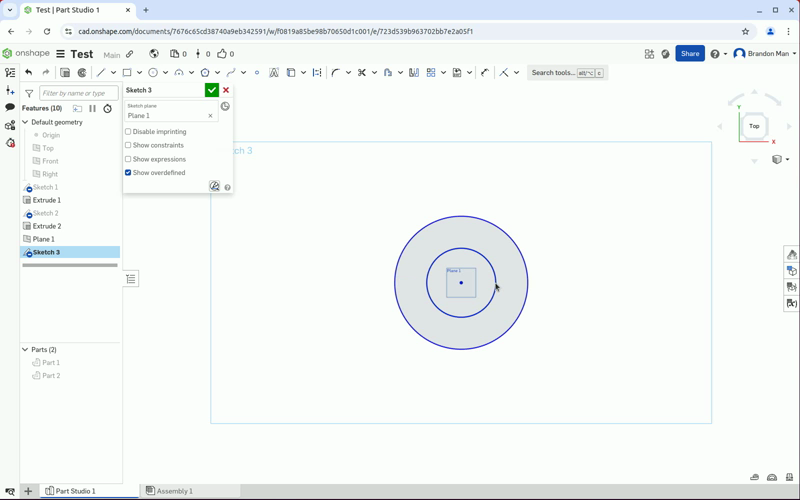
mouse_move(489, 249)
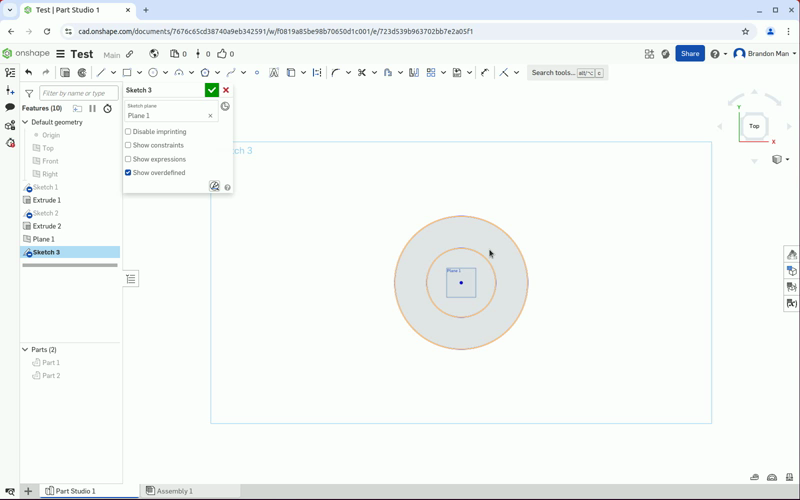
click(489, 249)
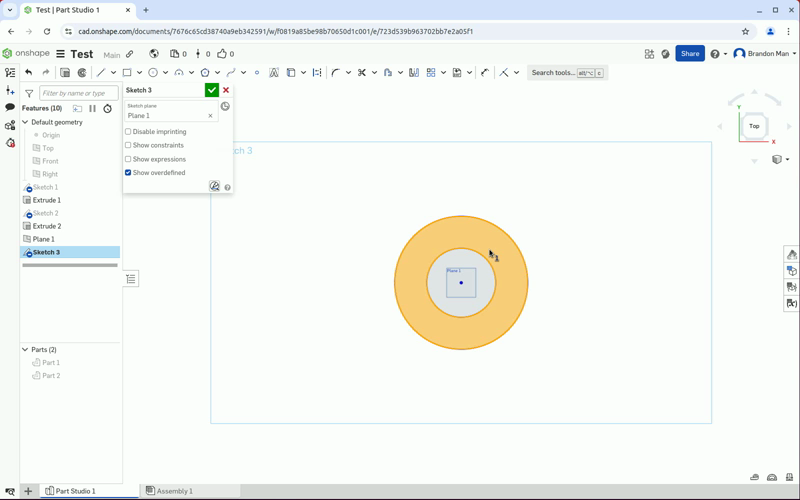
mouse_move(73, 352)
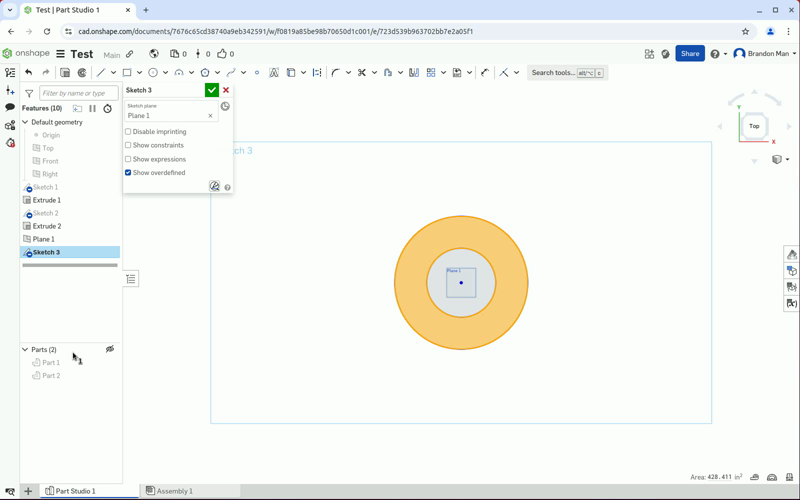
key(shift+y)
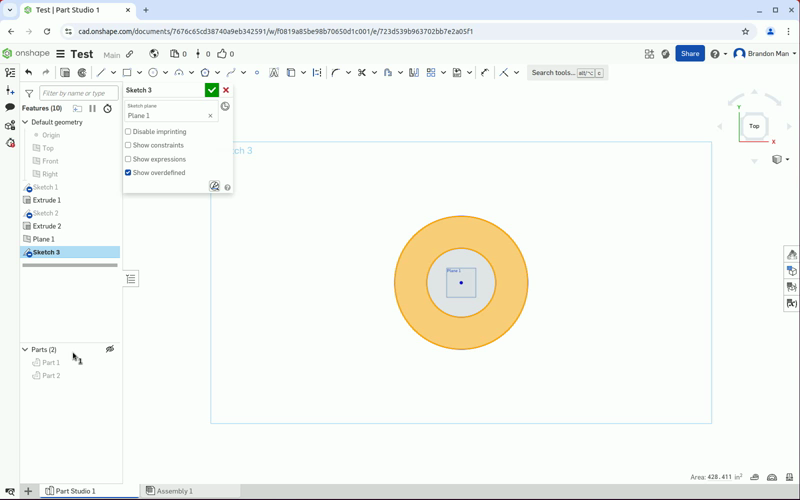
key(shift+e)
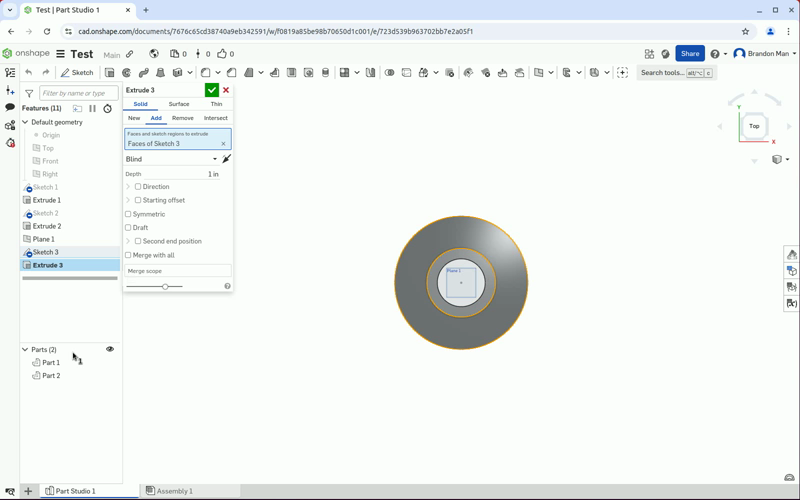
mouse_move(143, 106)
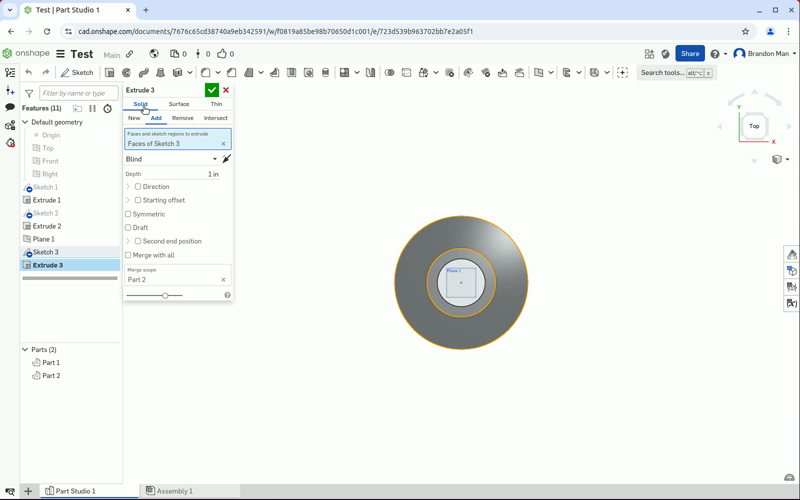
click(143, 106)
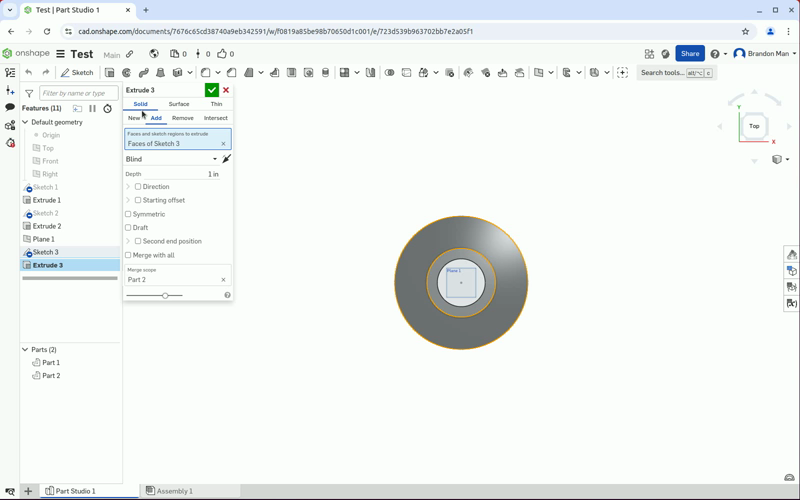
mouse_move(137, 120)
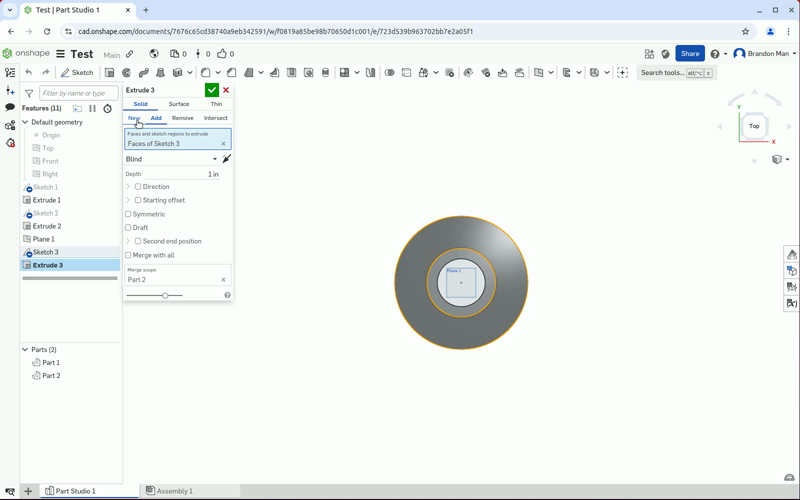
click(137, 120)
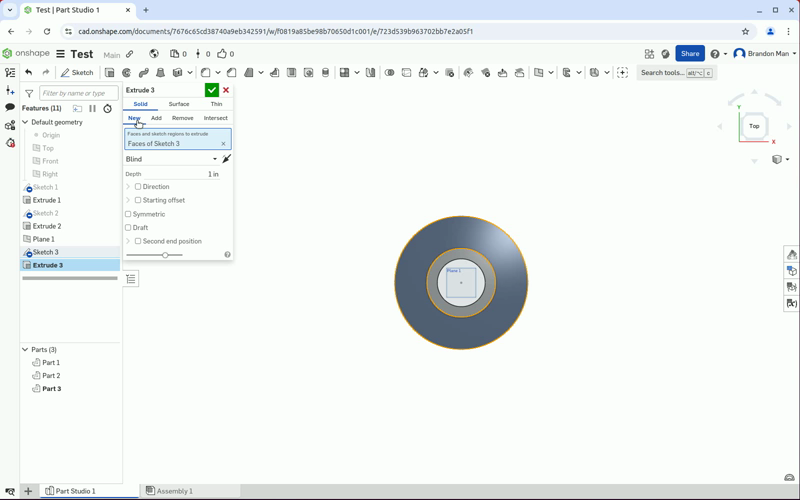
key(tab, 4)
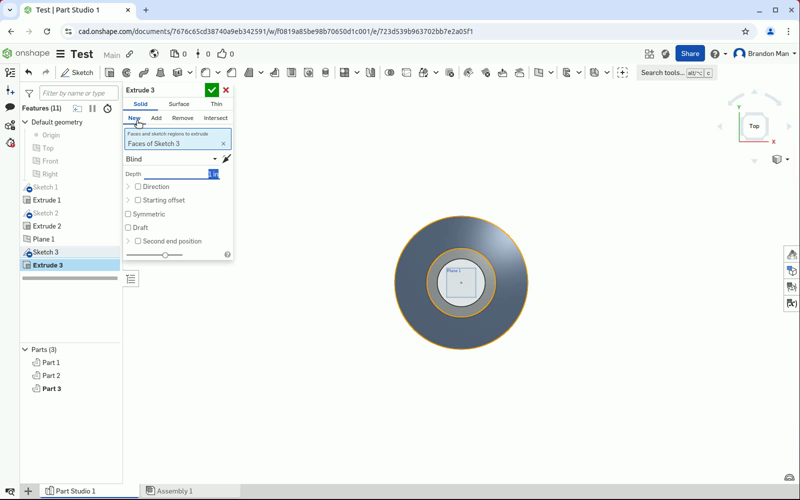
text(-2.889)
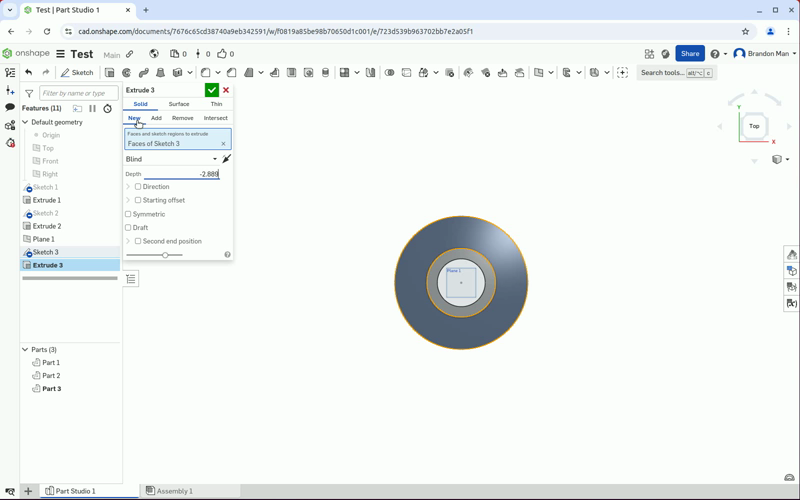
key(enter)
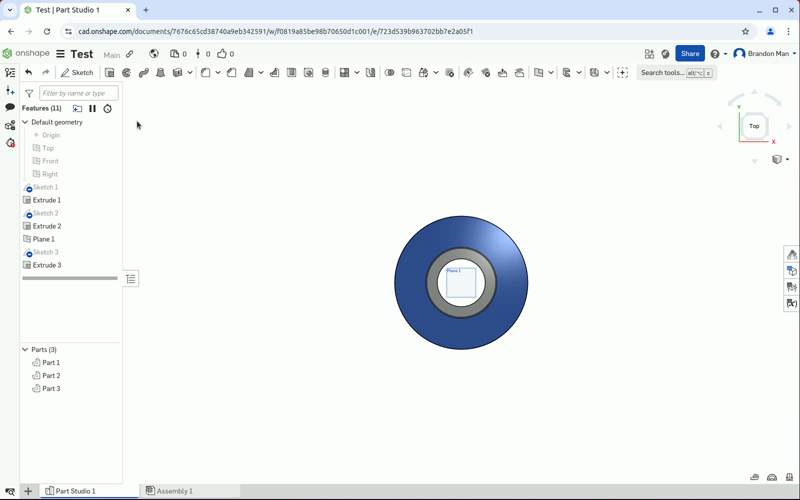
key(shift+h)
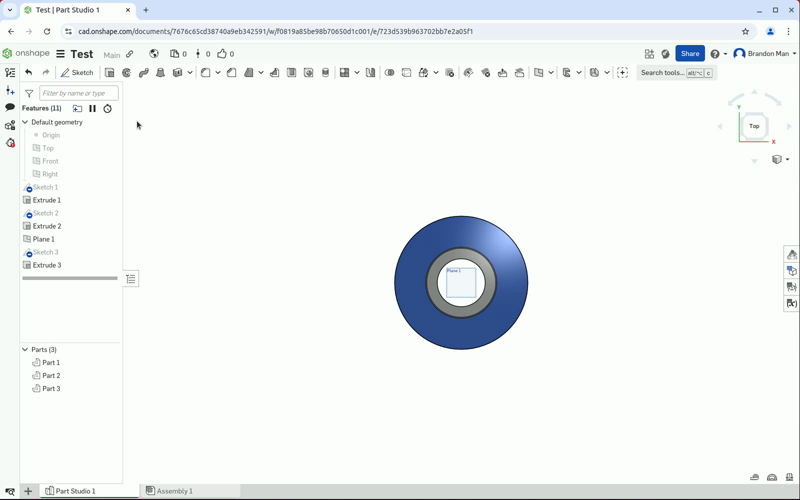
key(shift+h)
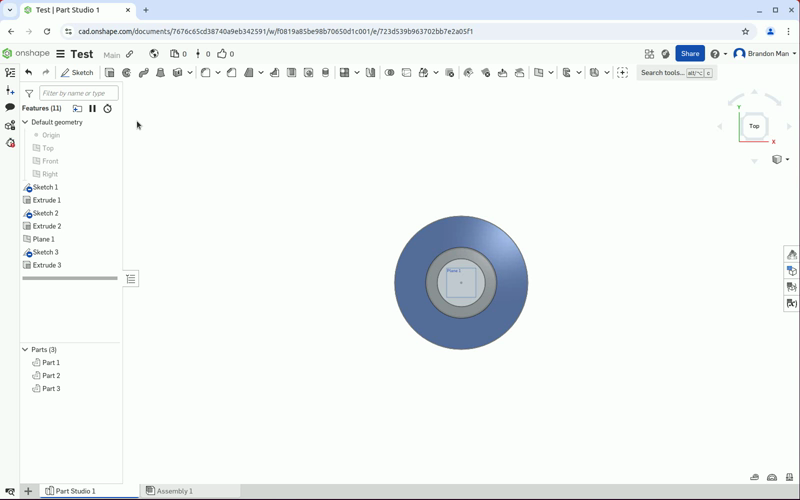
key(shift+7)
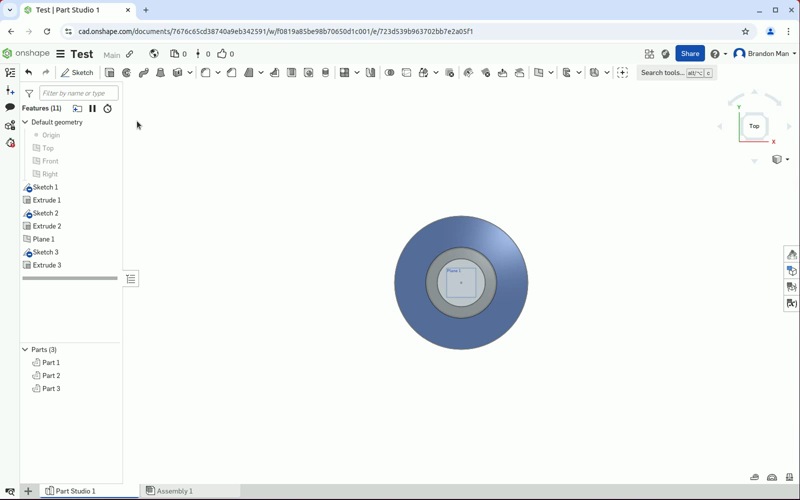
key(up, 3)
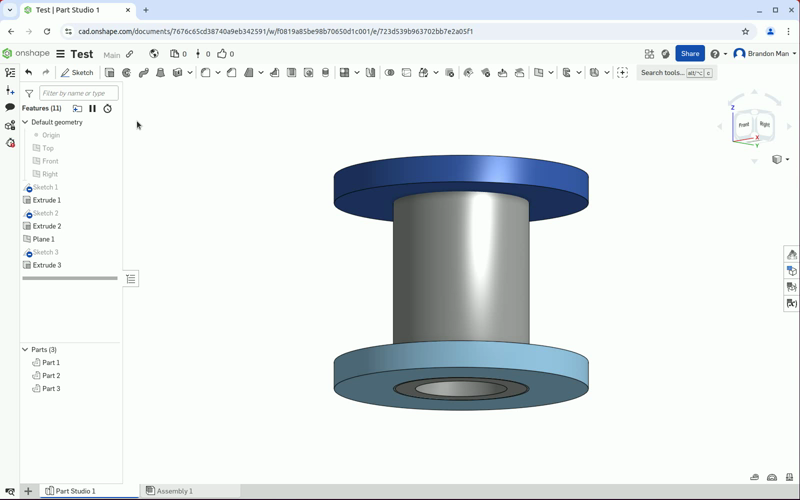
key(left, 3)
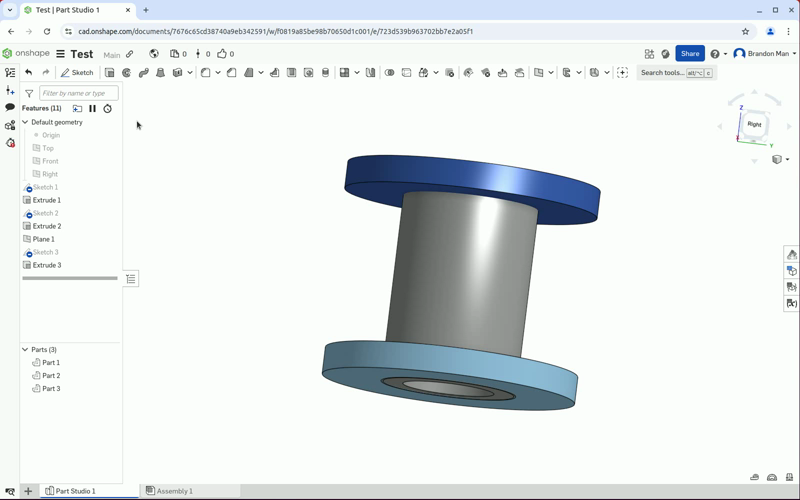
key(right, 3)
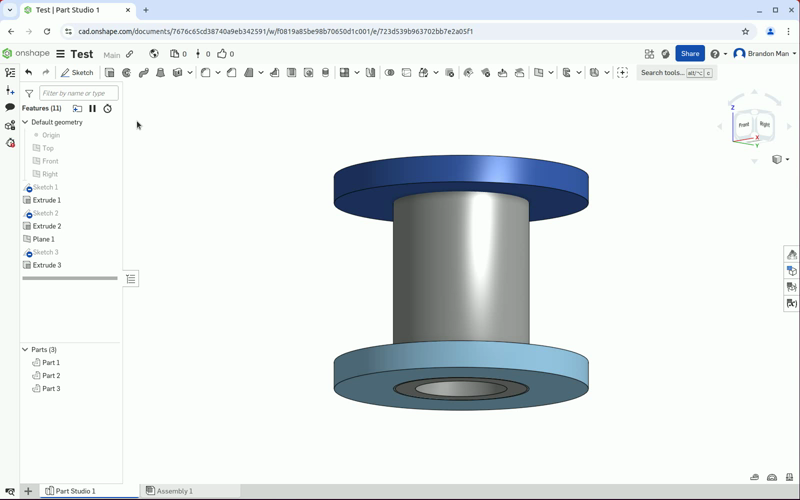
key(down, 3)
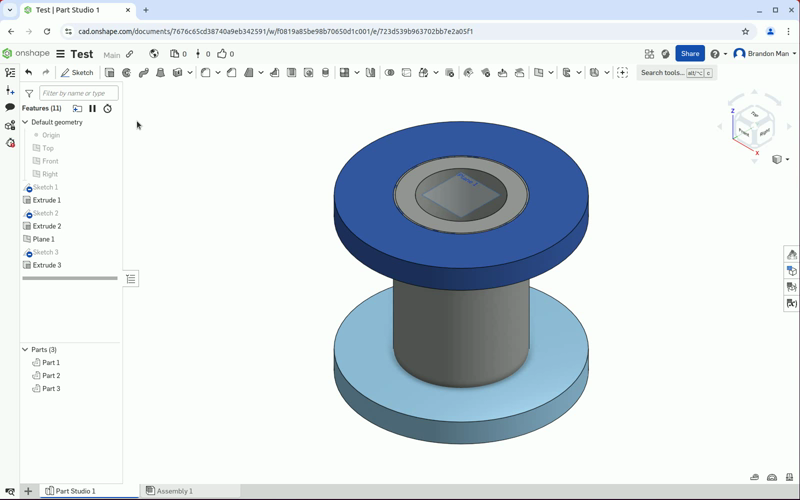
mouse_move(73, 189)
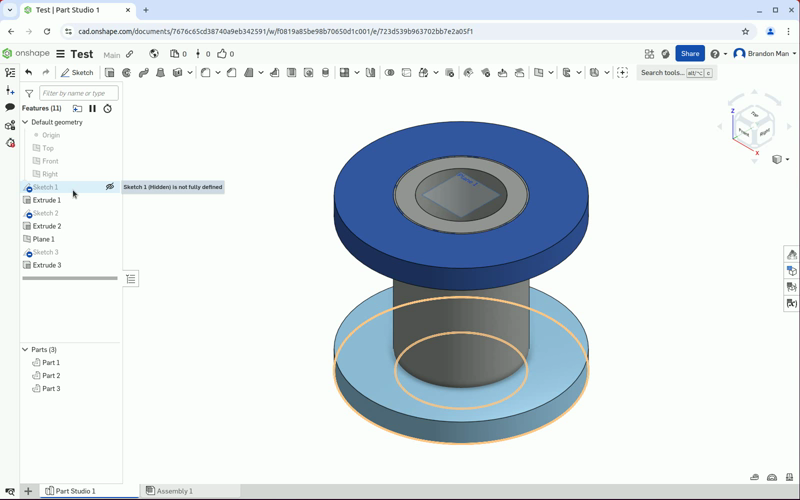
click(73, 189)